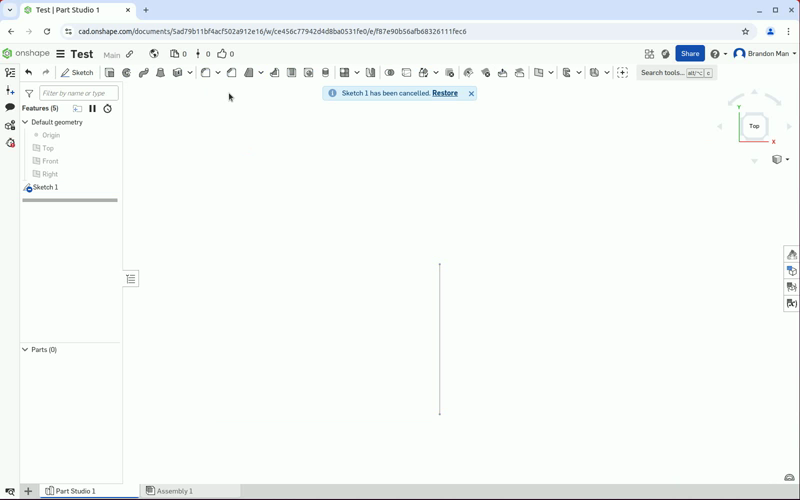
key(shift+h)
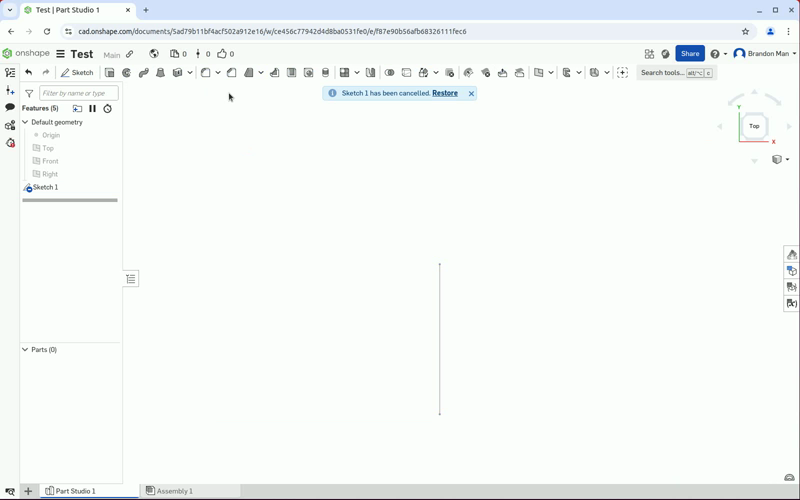
key(shift+s)
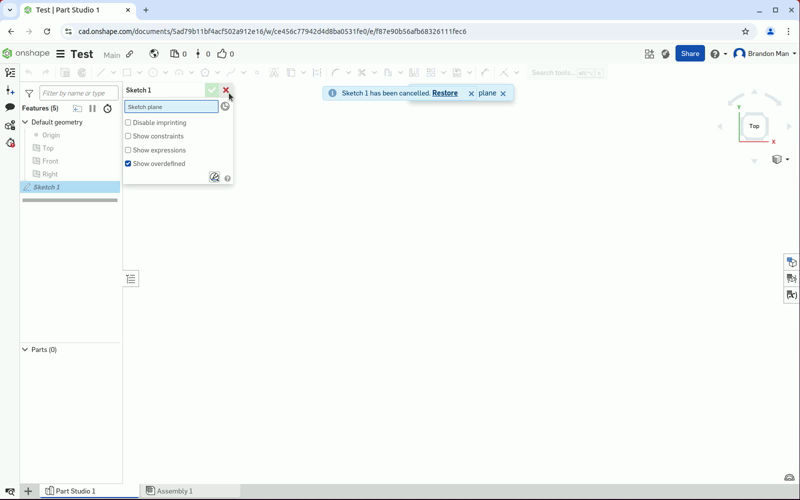
mouse_move(73, 150)
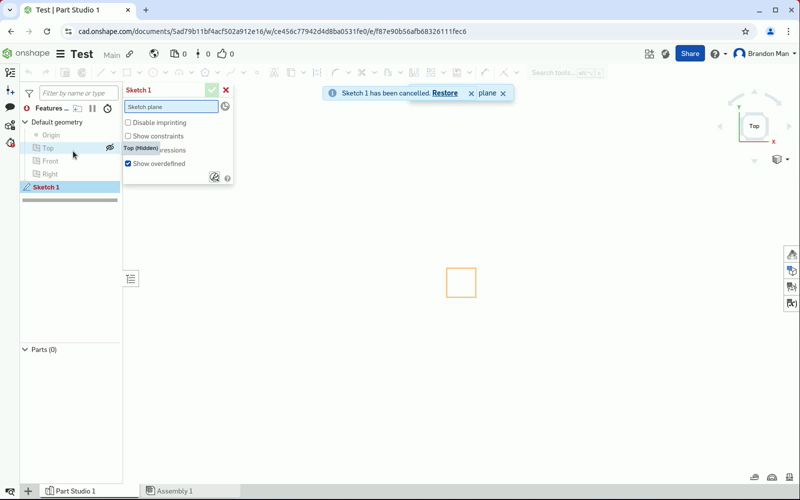
click(73, 150)
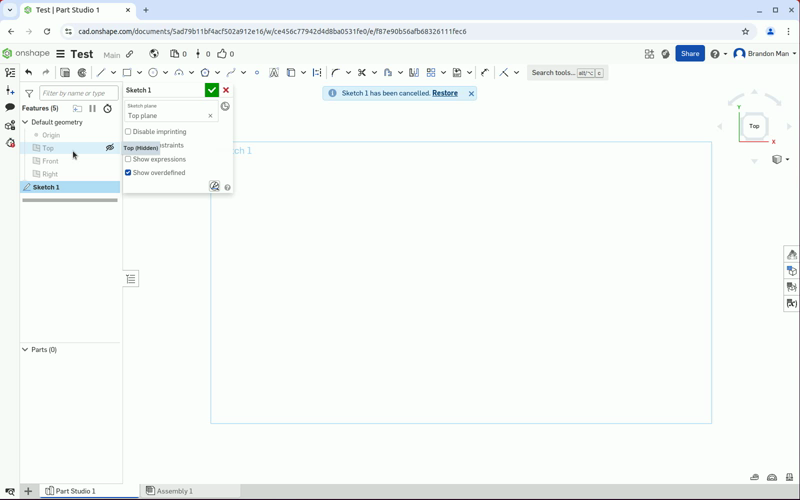
mouse_move(73, 352)
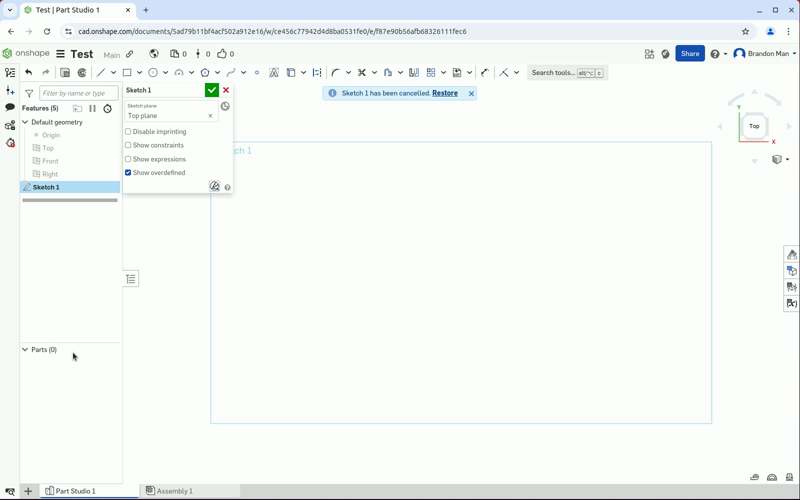
key(y)
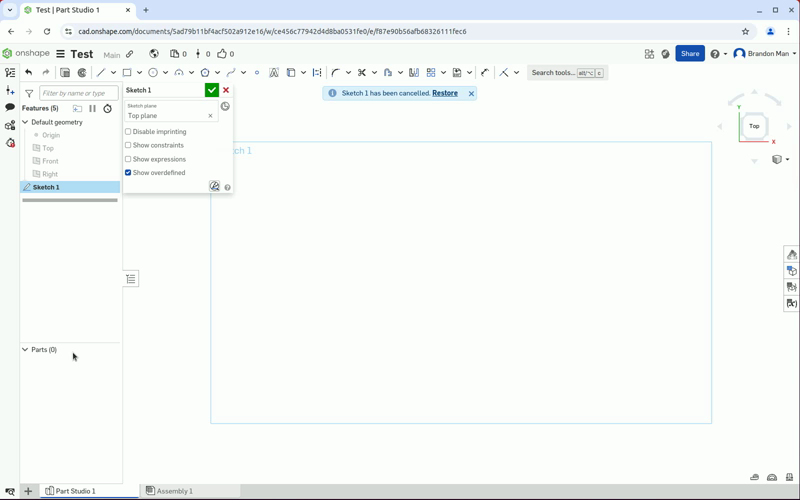
key(c)
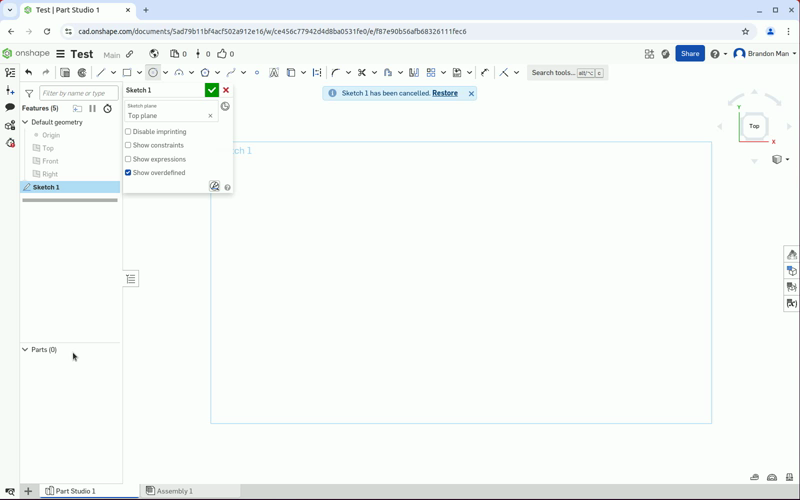
key_down(shift)
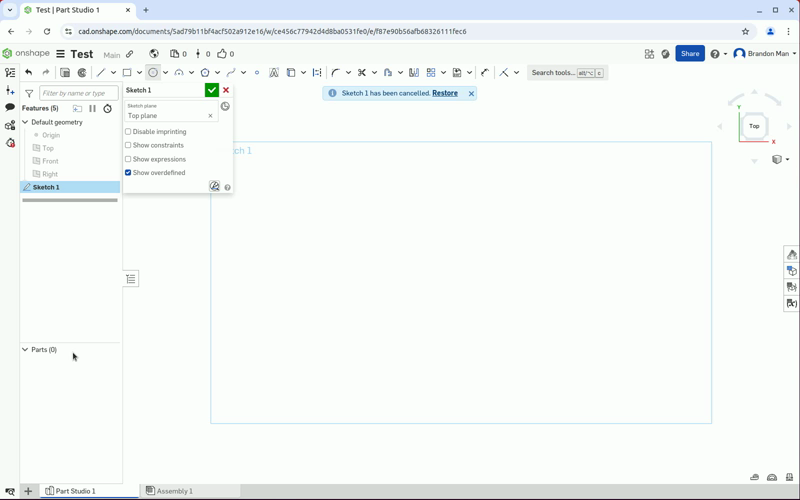
mouse_move(460, 282)
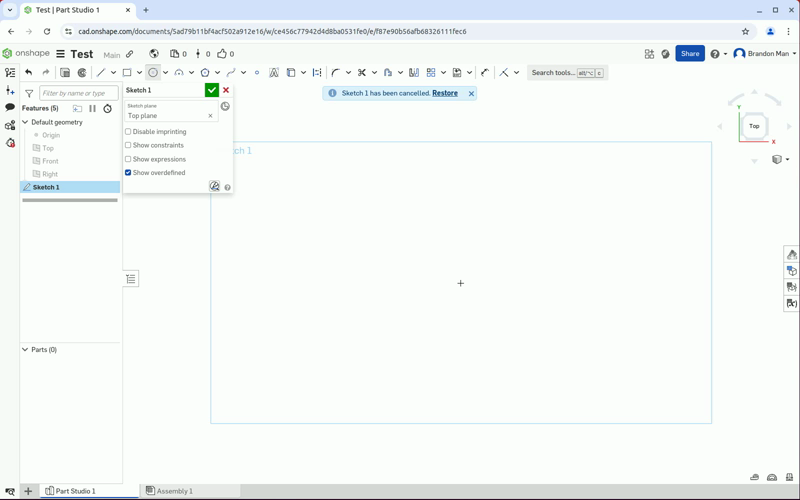
click(460, 282)
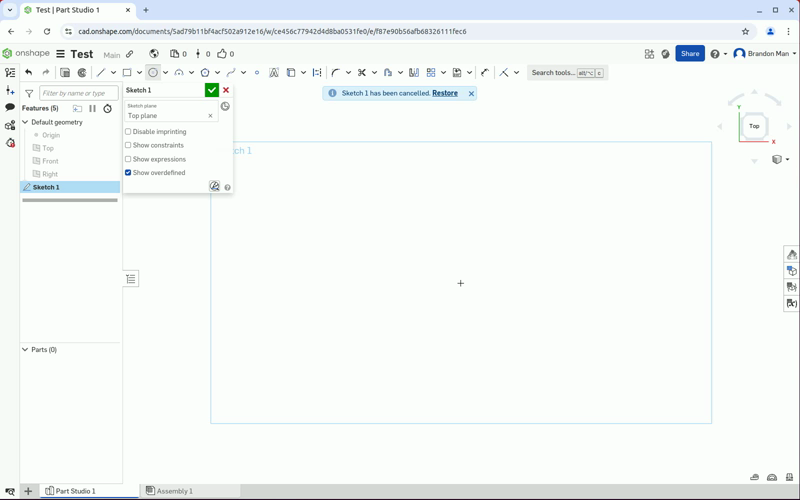
key_up(shift)
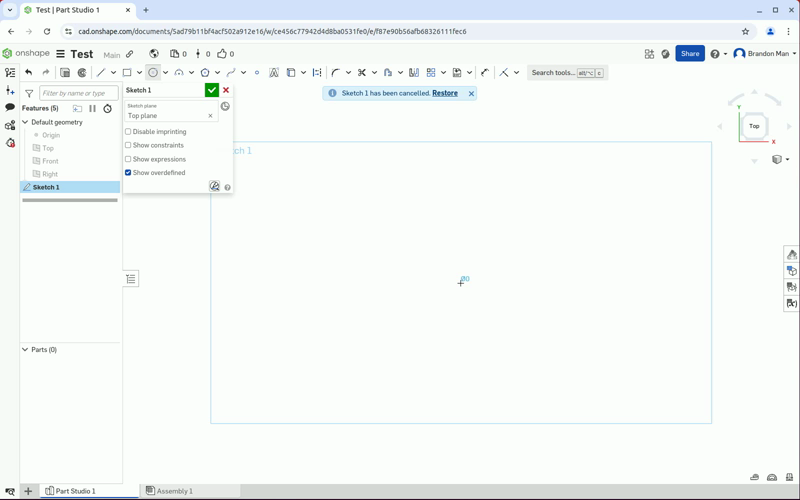
mouse_move(470, 282)
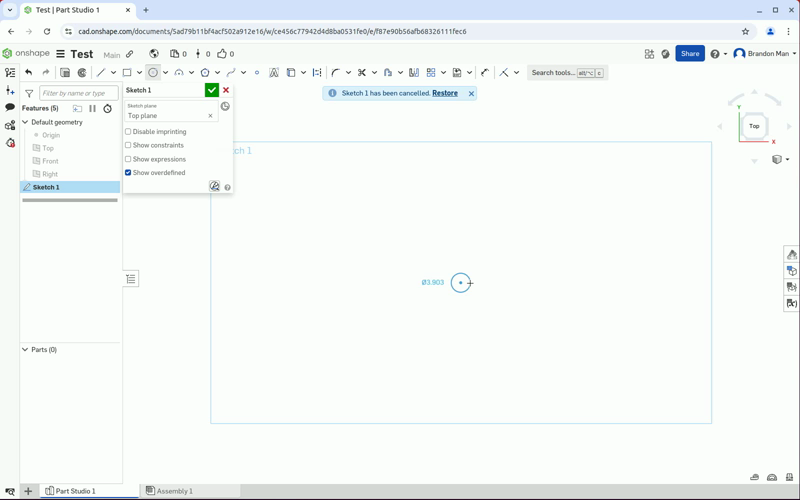
click(470, 282)
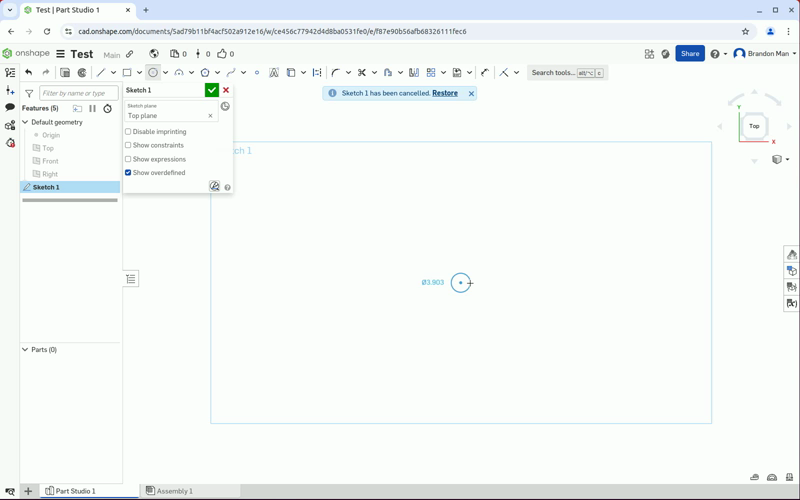
key(esc)
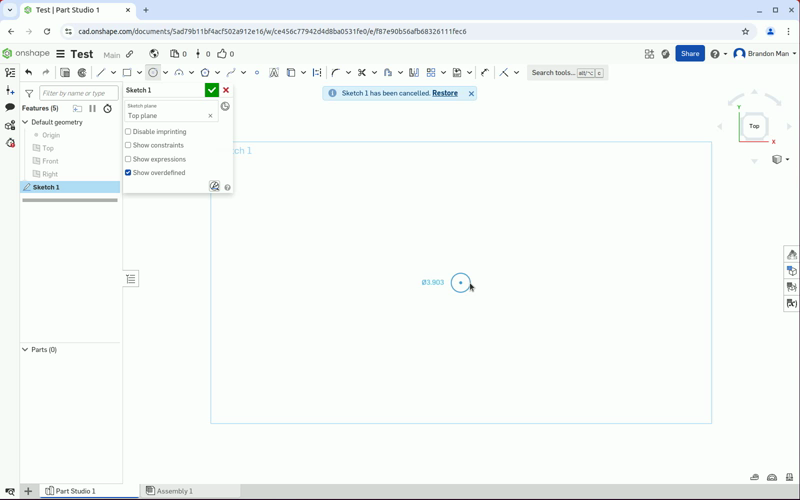
mouse_move(462, 278)
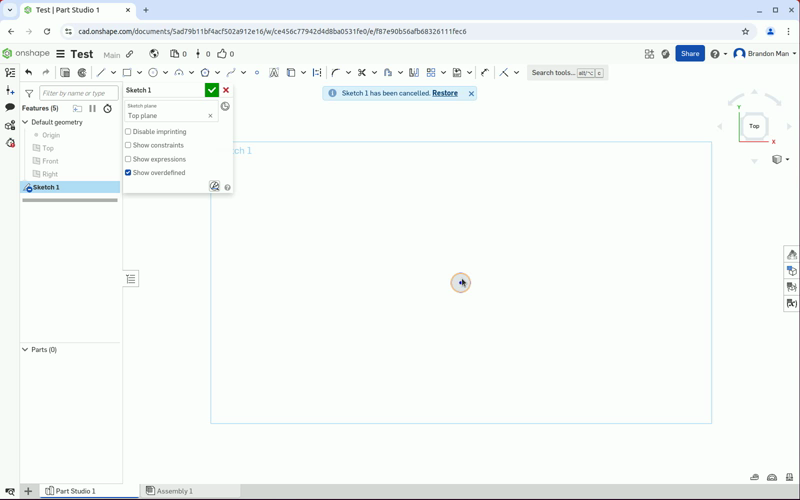
scroll(6)
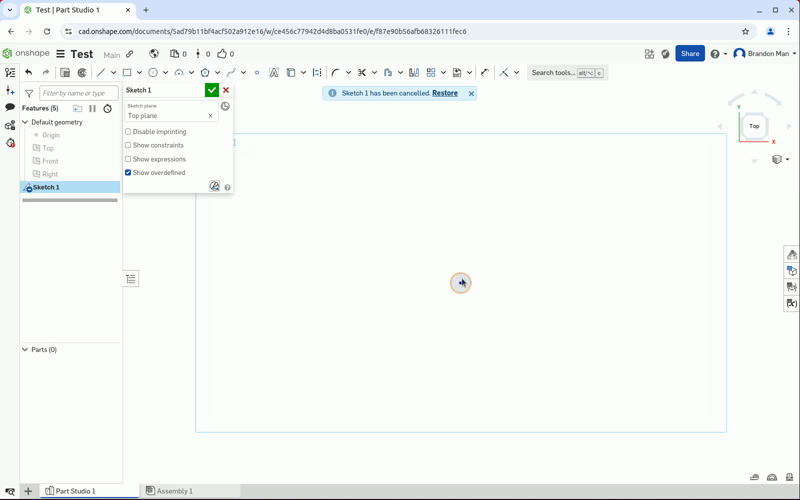
scroll(6)
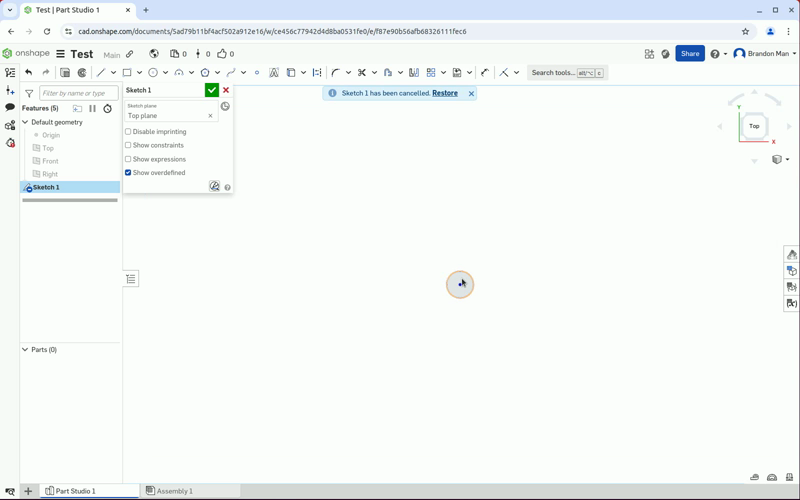
scroll(6)
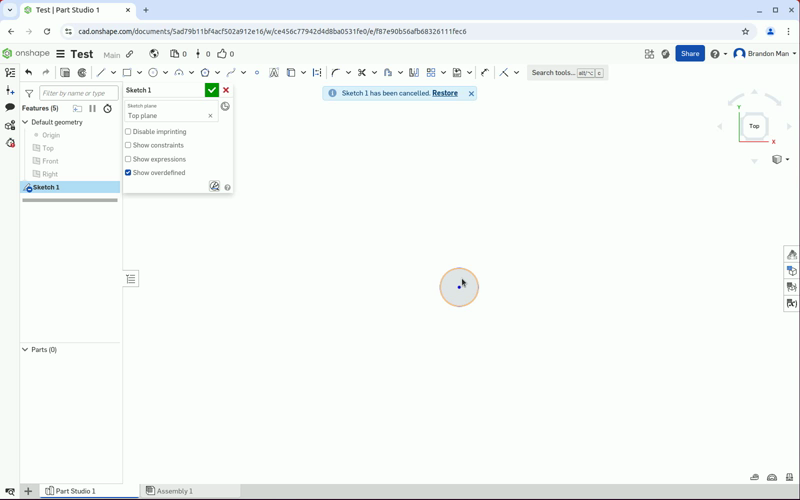
scroll(6)
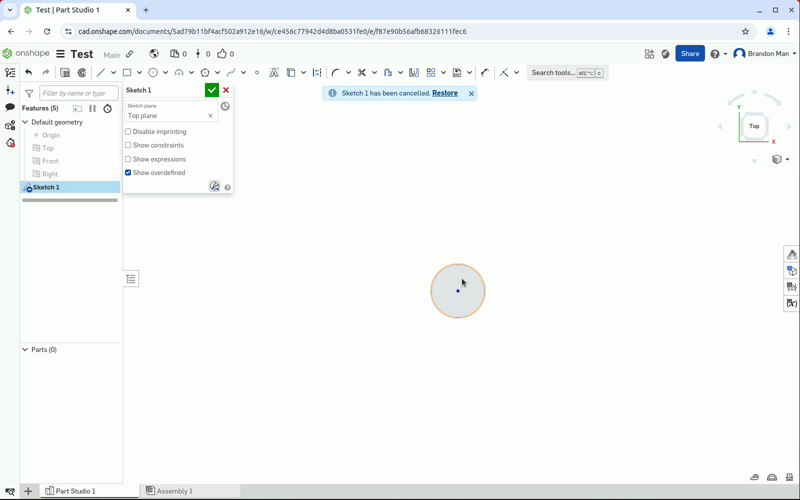
scroll(6)
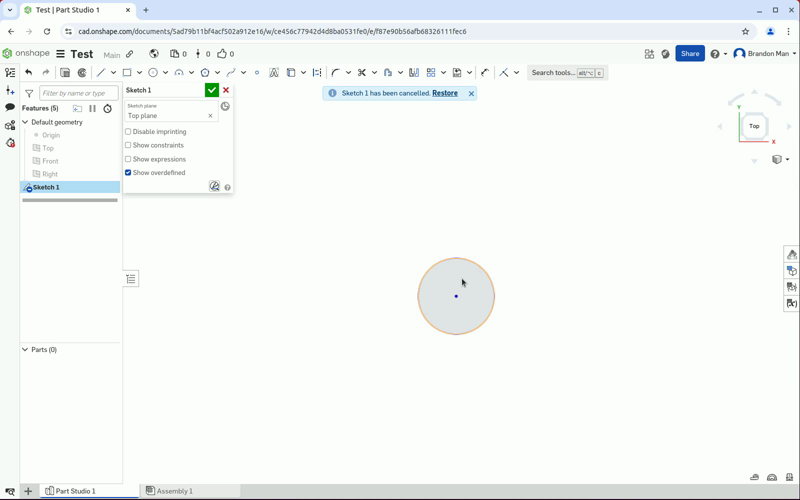
scroll(6)
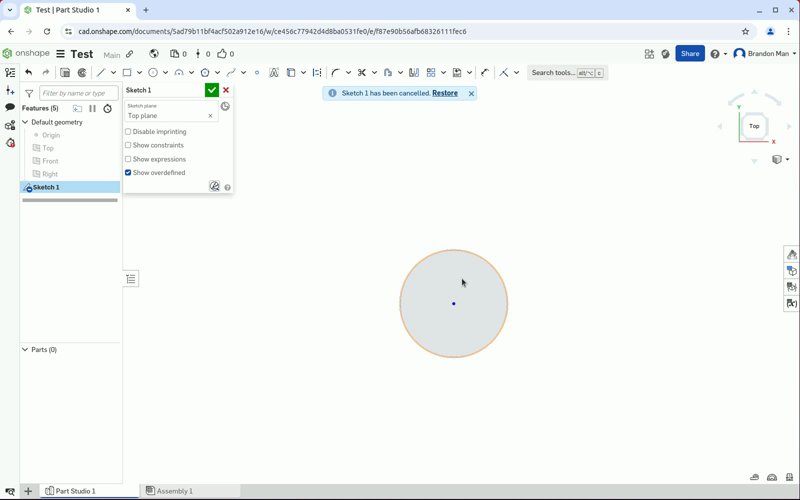
scroll(6)
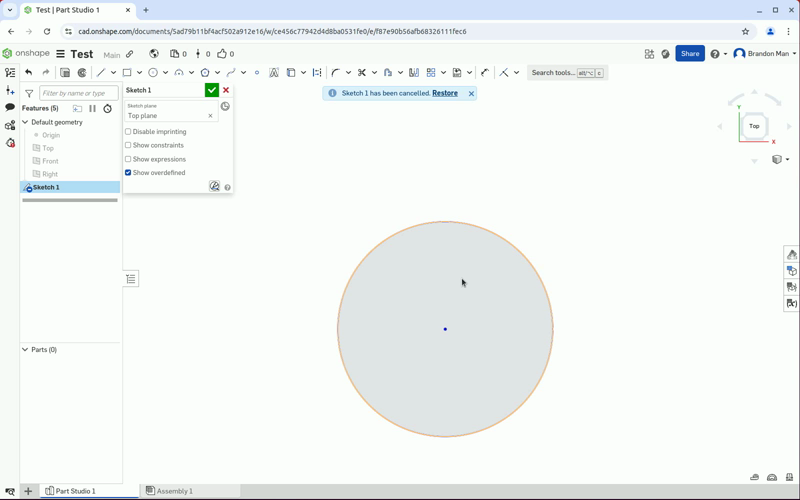
click(462, 278)
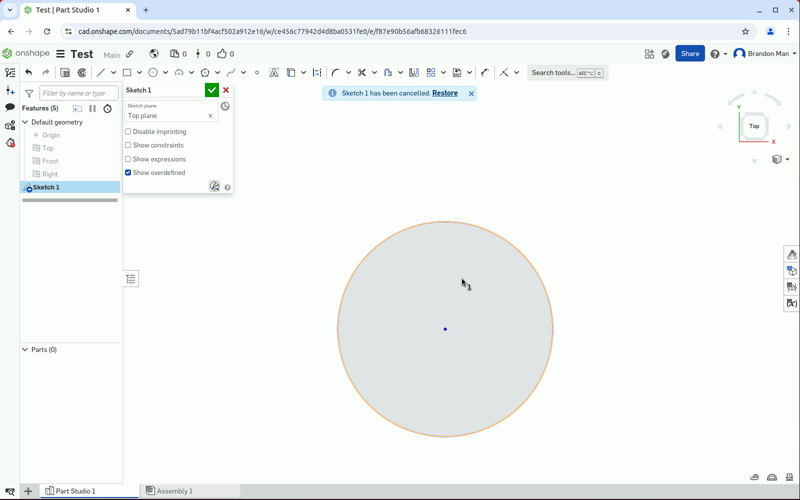
scroll(-6)
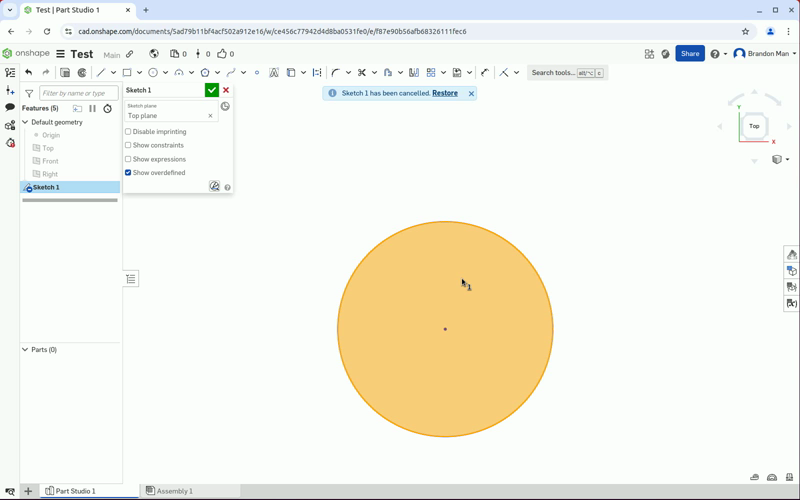
scroll(-6)
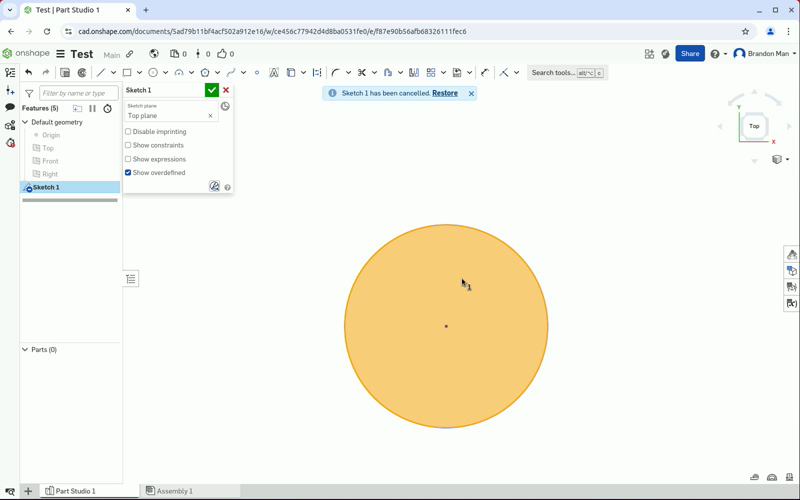
scroll(-6)
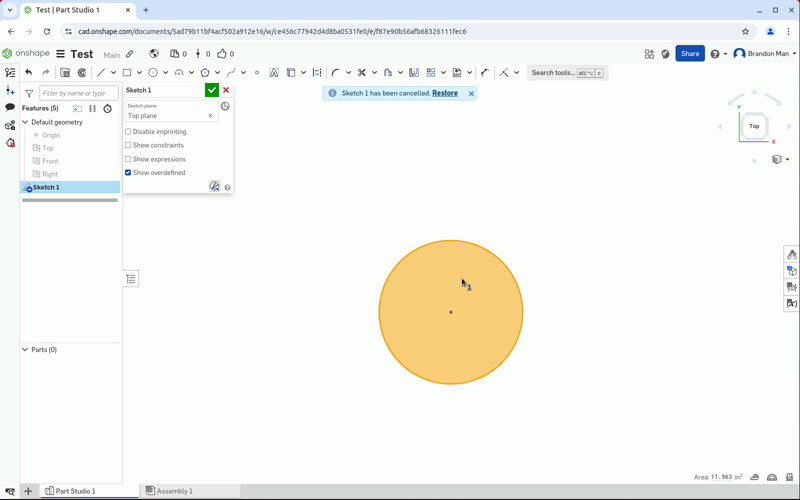
scroll(-6)
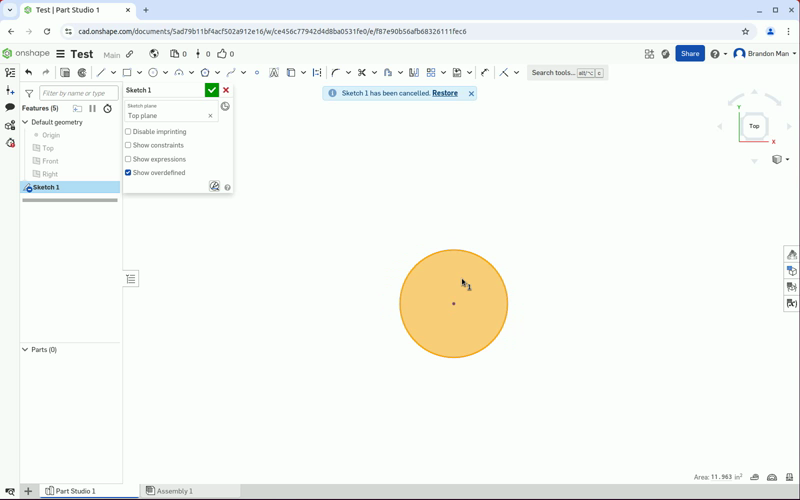
scroll(-6)
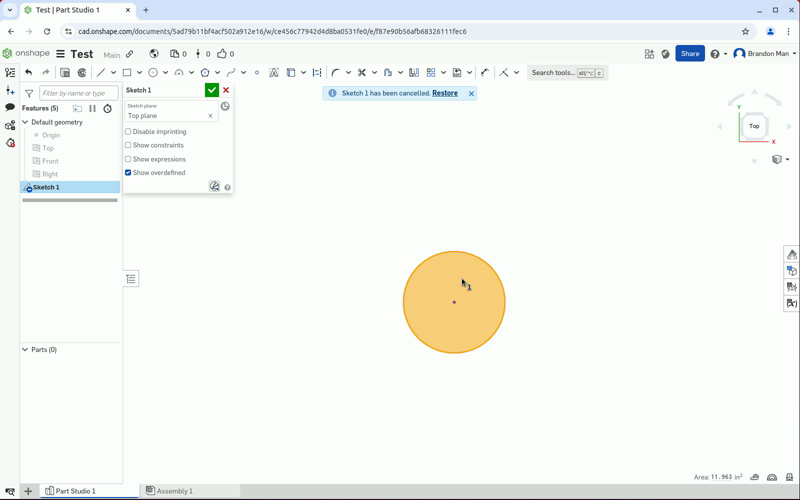
scroll(-6)
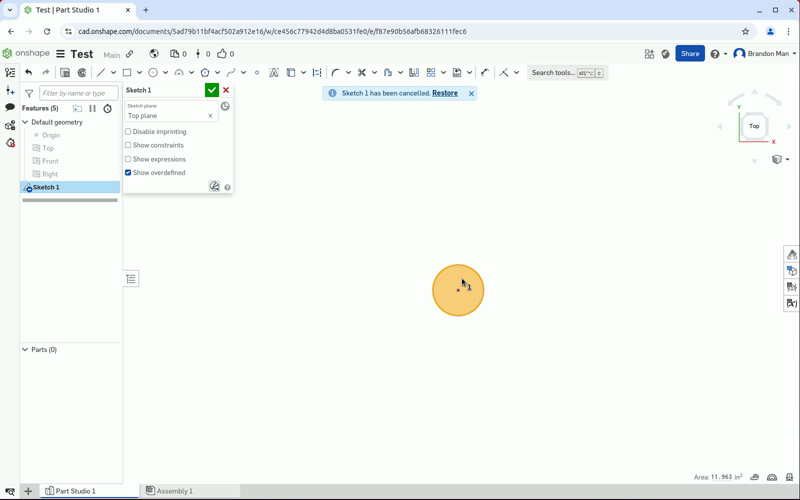
scroll(-6)
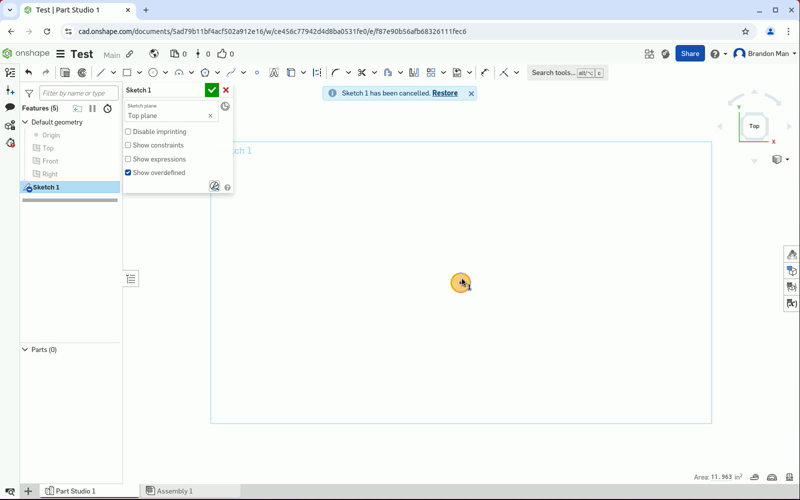
mouse_move(73, 352)
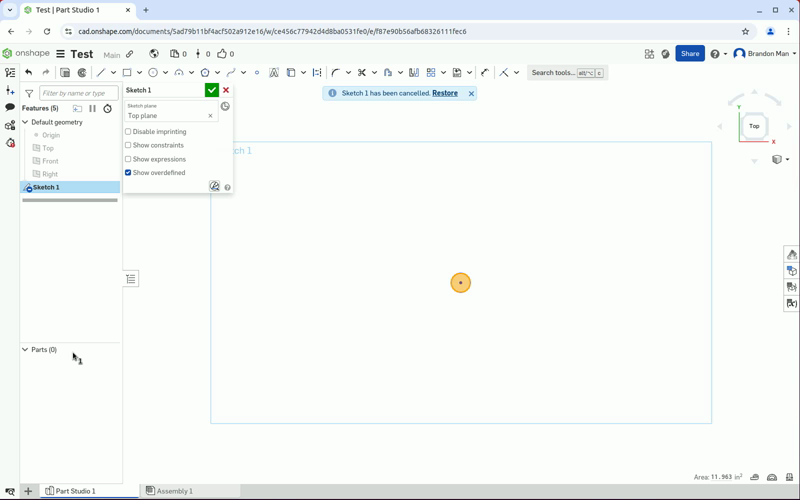
key(shift+y)
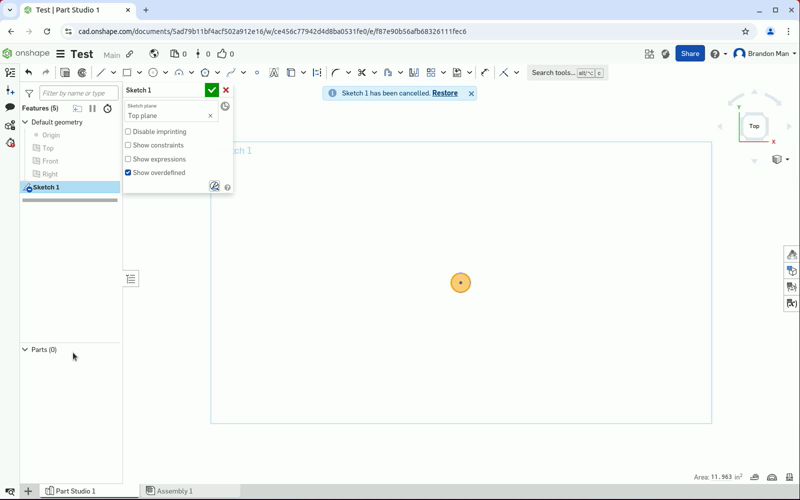
key(shift+e)
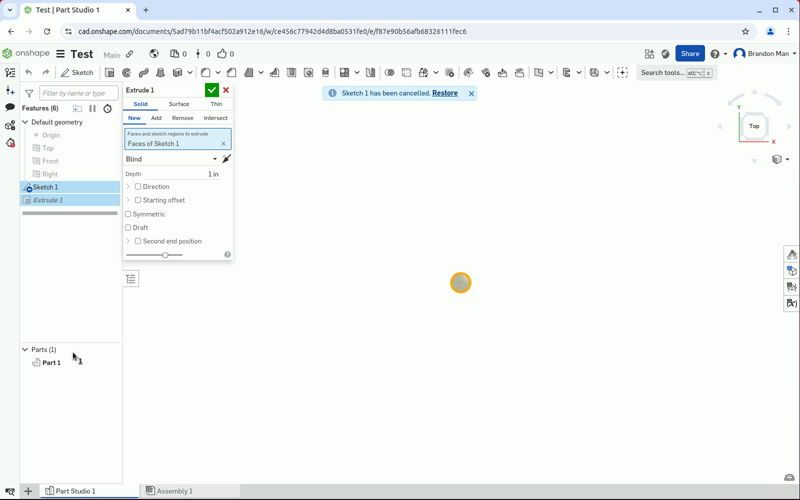
mouse_move(143, 106)
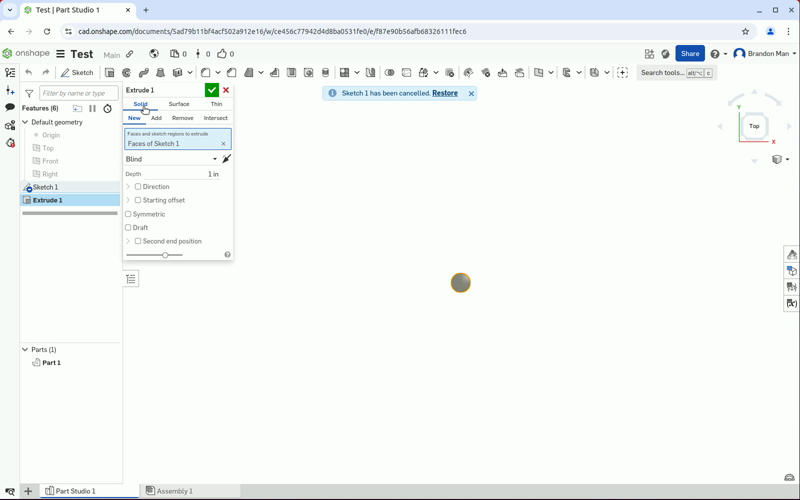
click(143, 106)
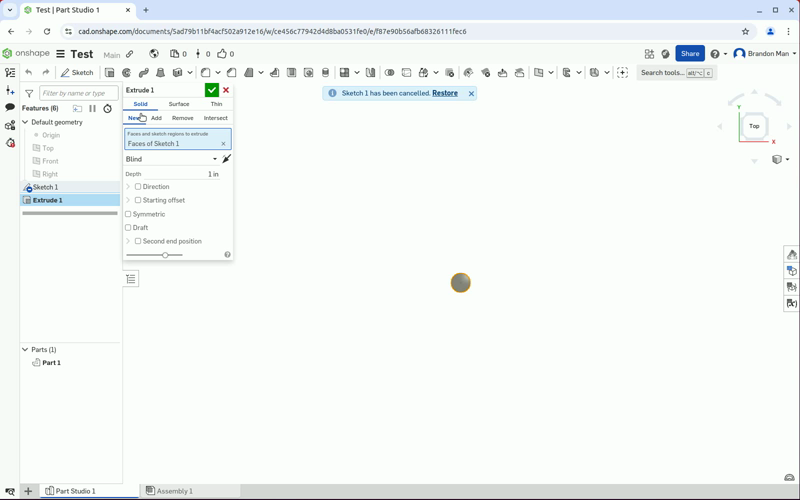
mouse_move(137, 120)
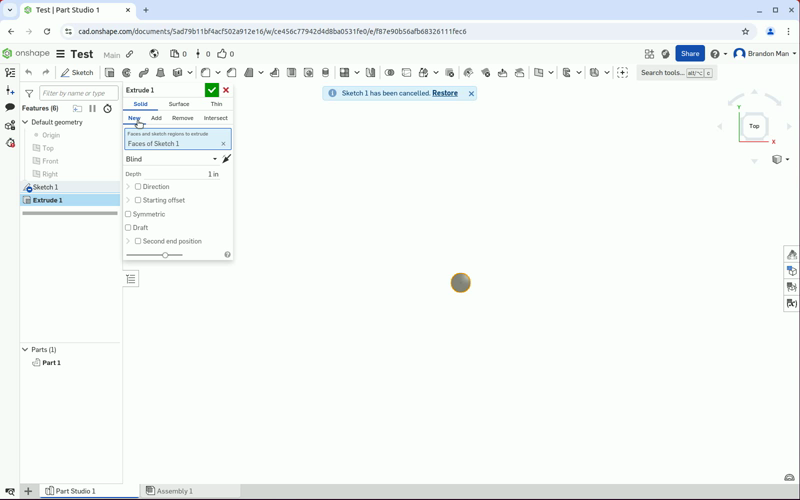
click(137, 120)
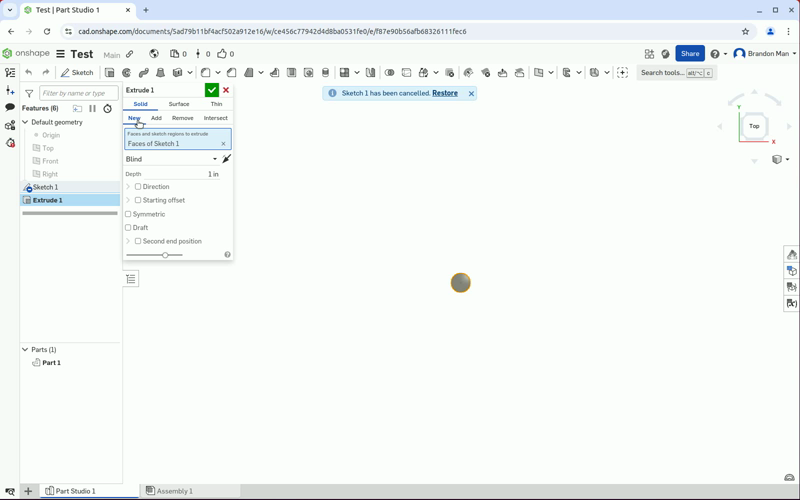
key(tab, 4)
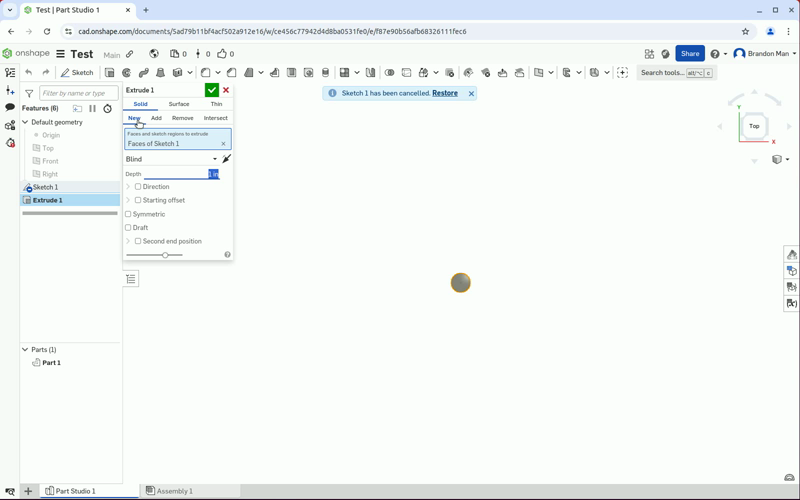
text(23.108)
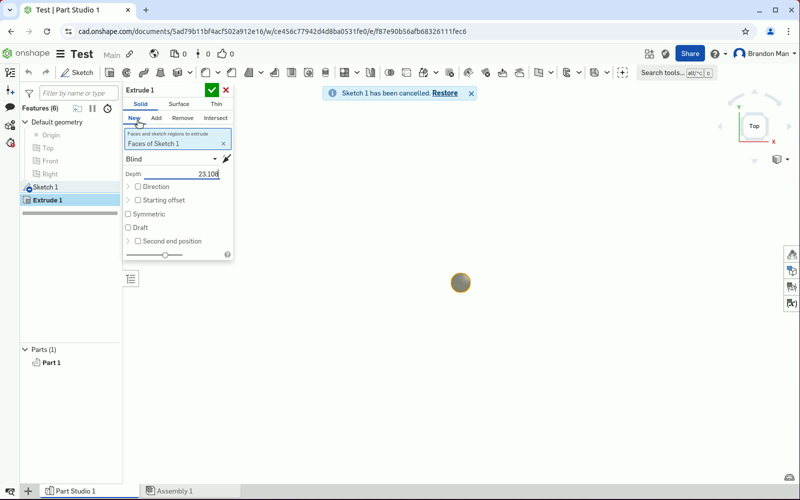
key(tab, 3)
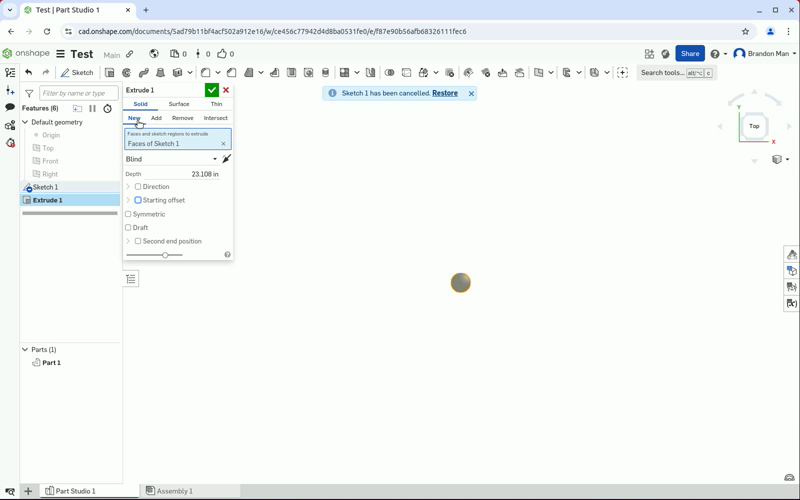
key(tab, 2)
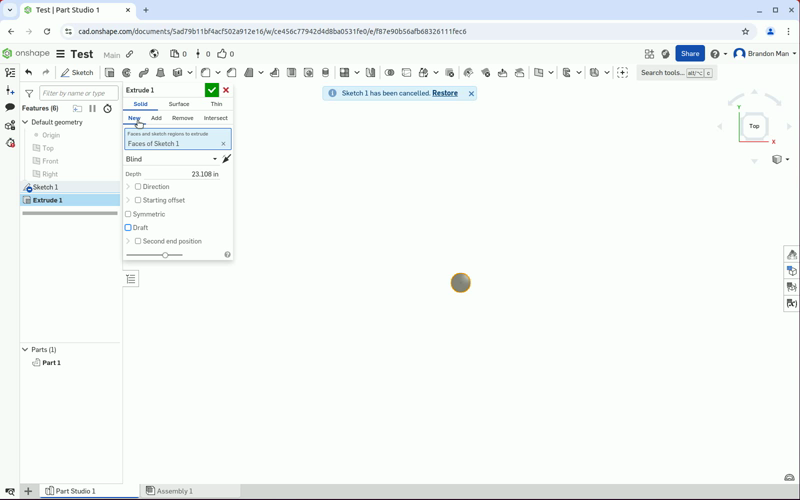
key(space)
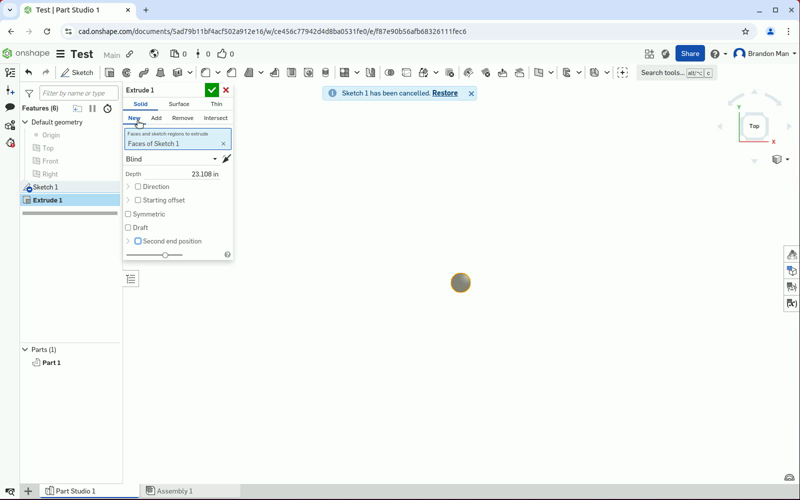
key(tab, 3)
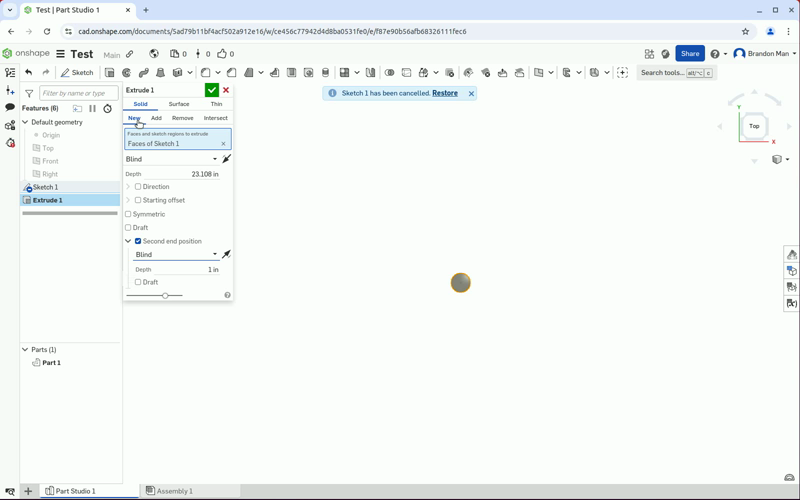
text(6.018)
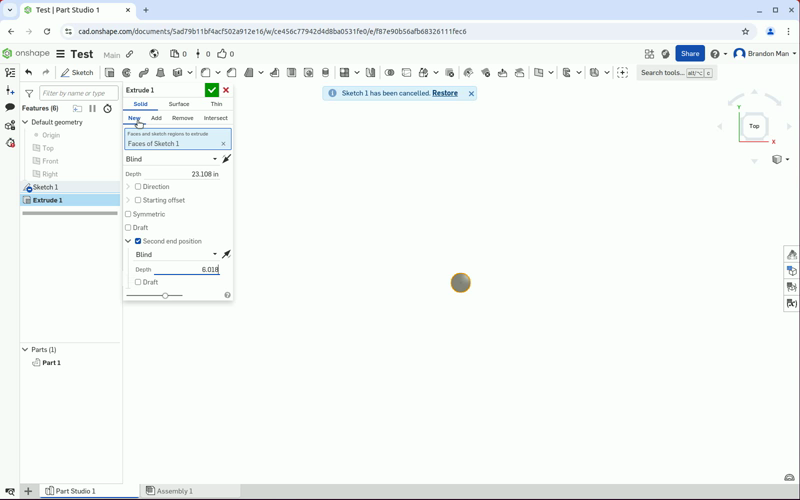
key(enter)
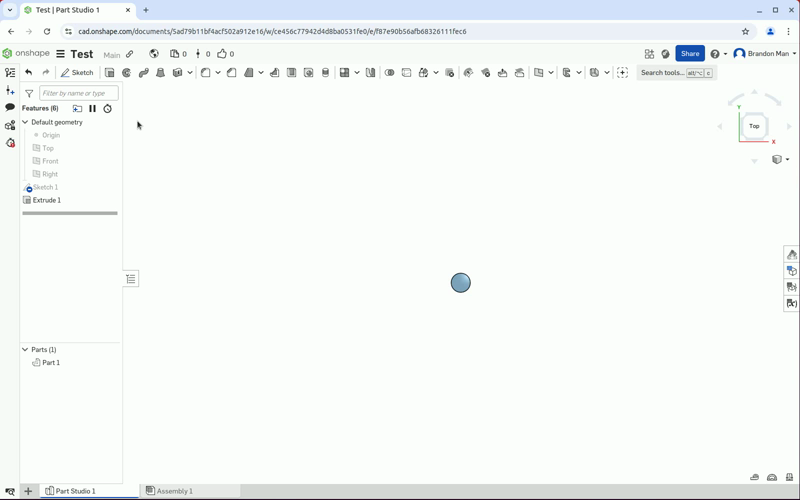
key(shift+h)
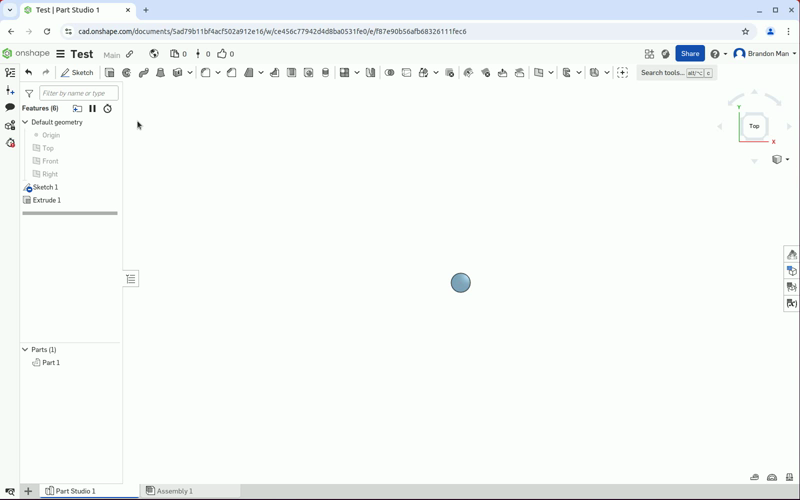
key(shift+h)
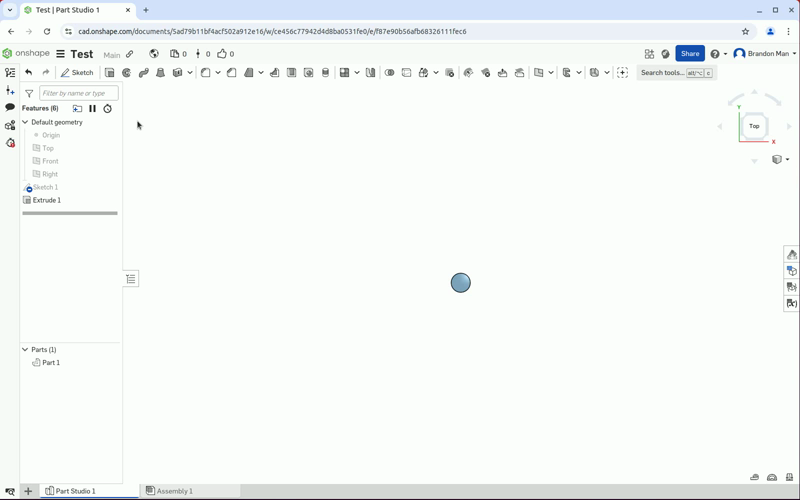
mouse_move(73, 189)
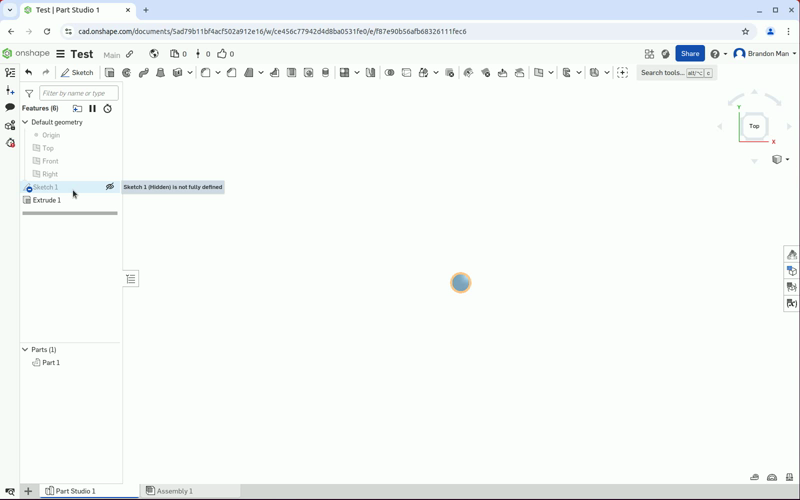
click(73, 189)
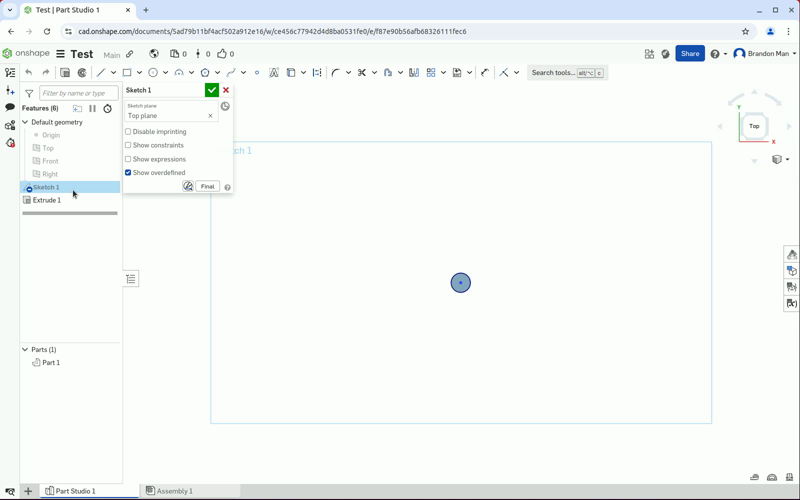
mouse_move(229, 92)
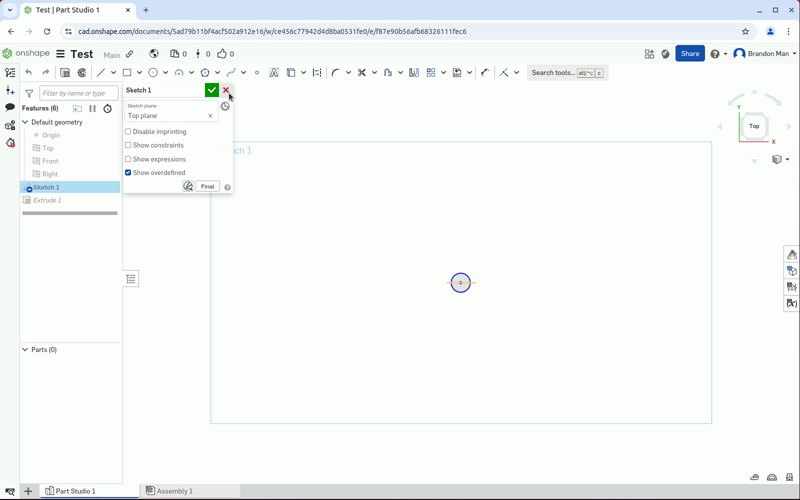
click(229, 92)
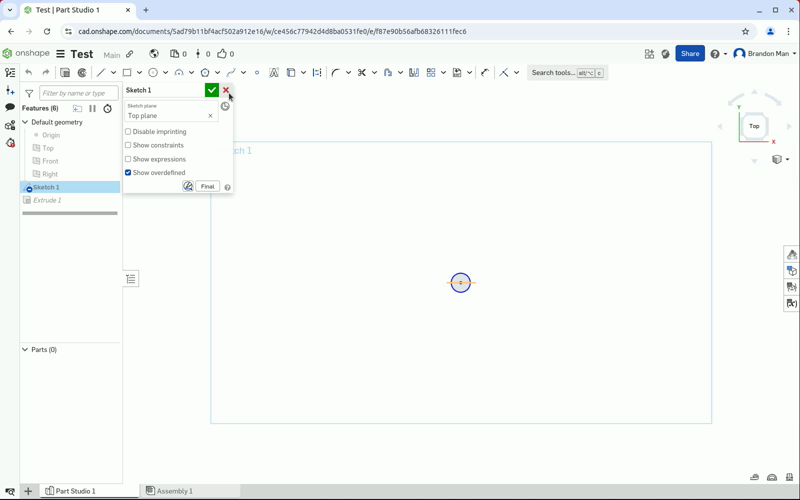
key(shift+s)
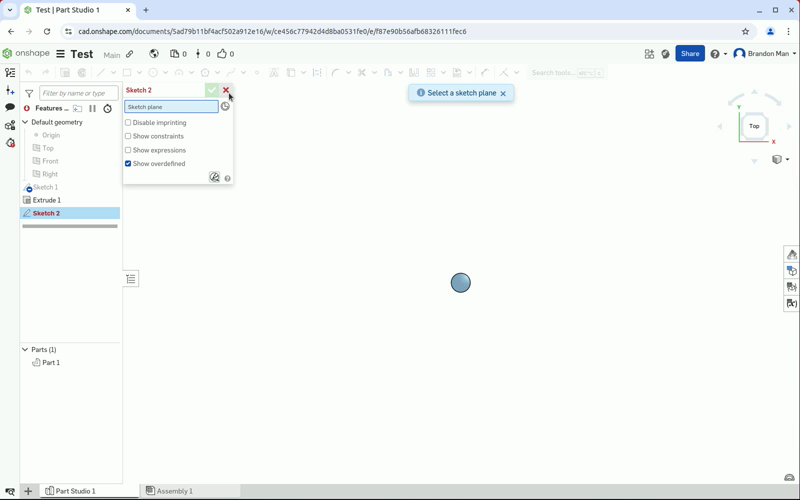
mouse_move(73, 150)
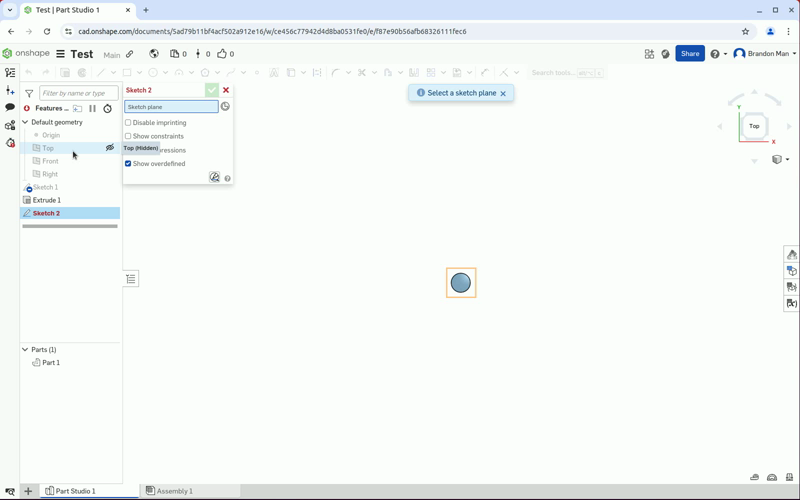
click(73, 150)
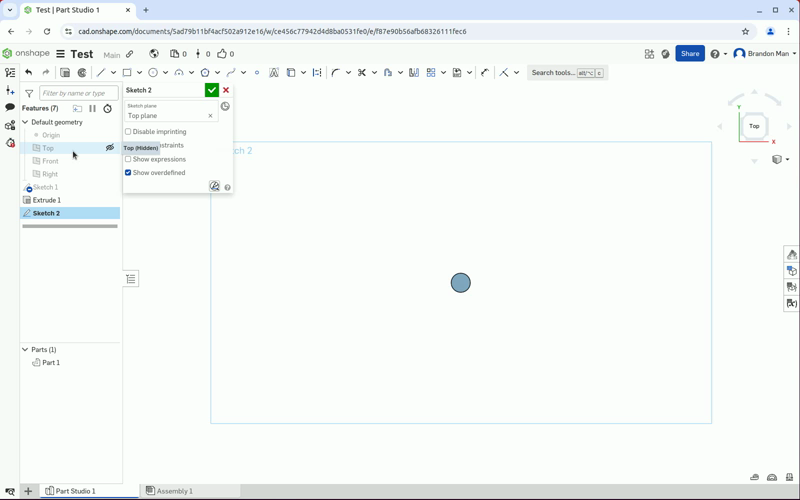
mouse_move(73, 352)
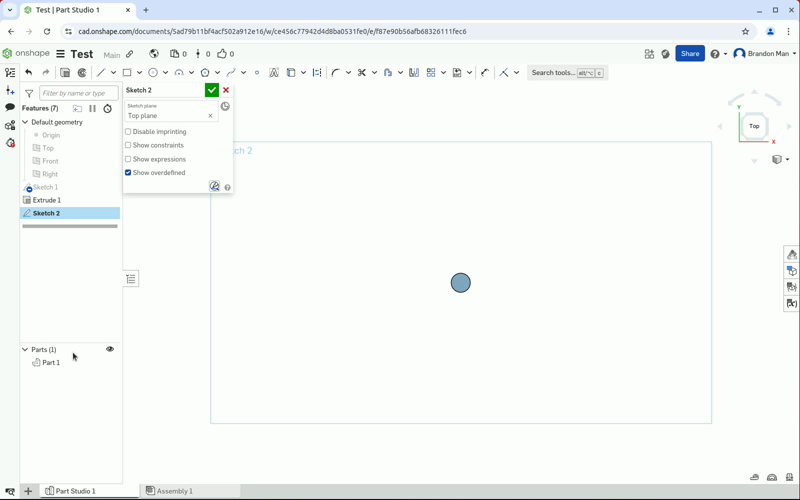
key(y)
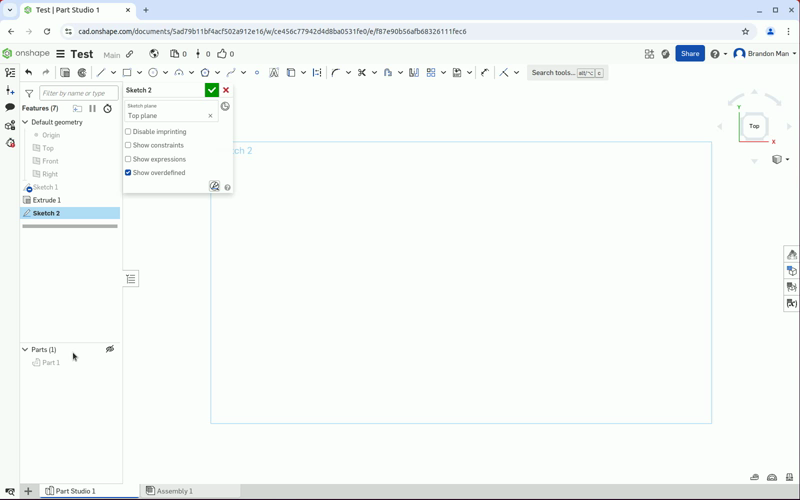
key(c)
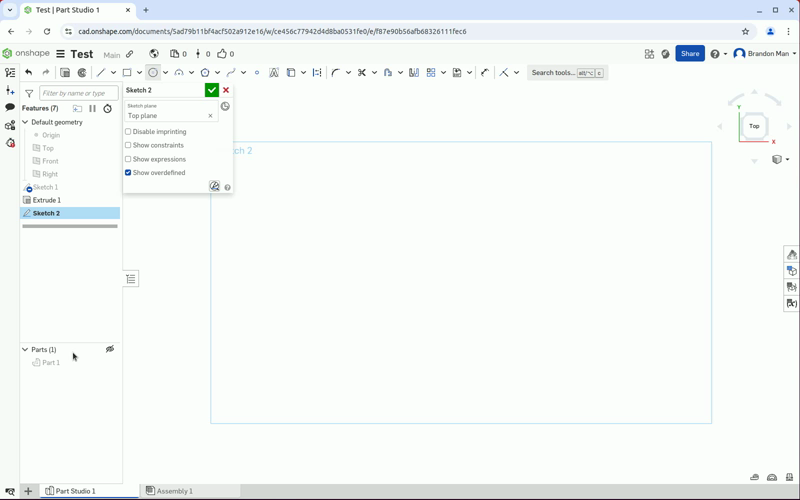
key_down(shift)
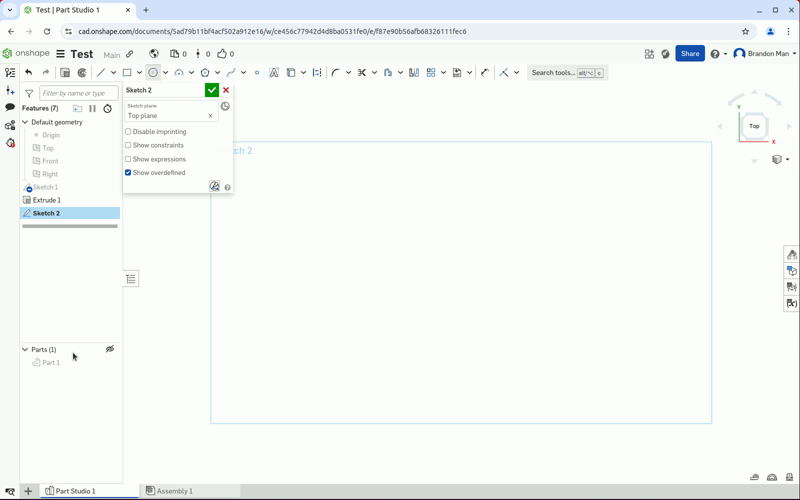
mouse_move(460, 282)
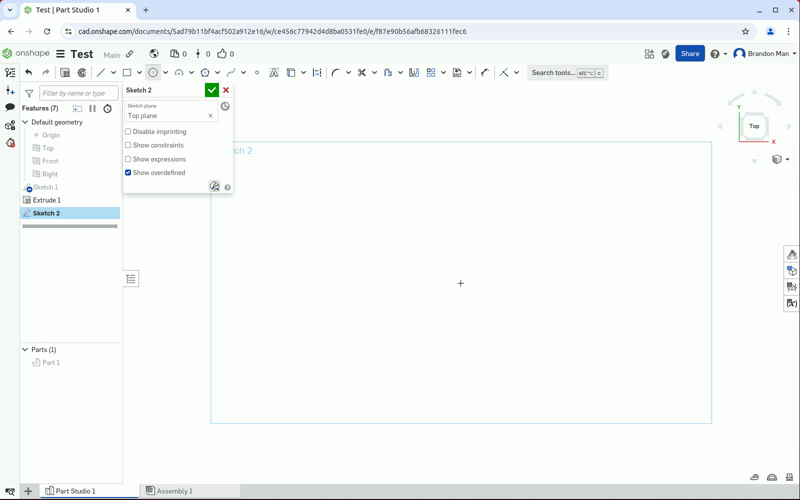
click(460, 282)
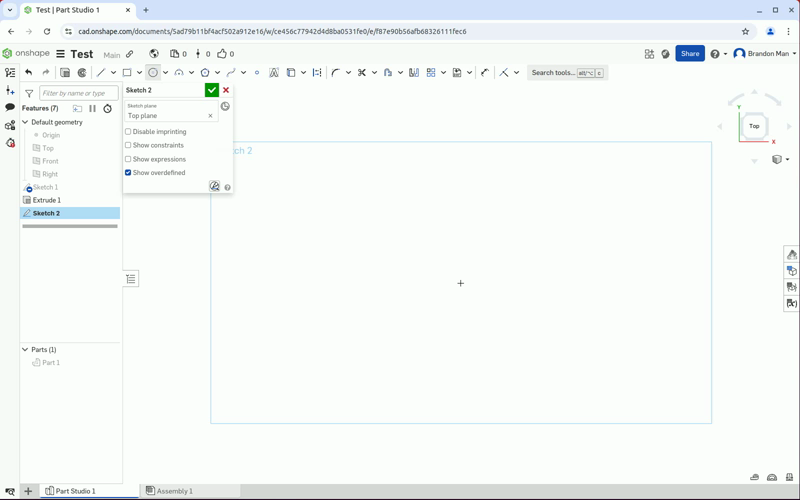
key_up(shift)
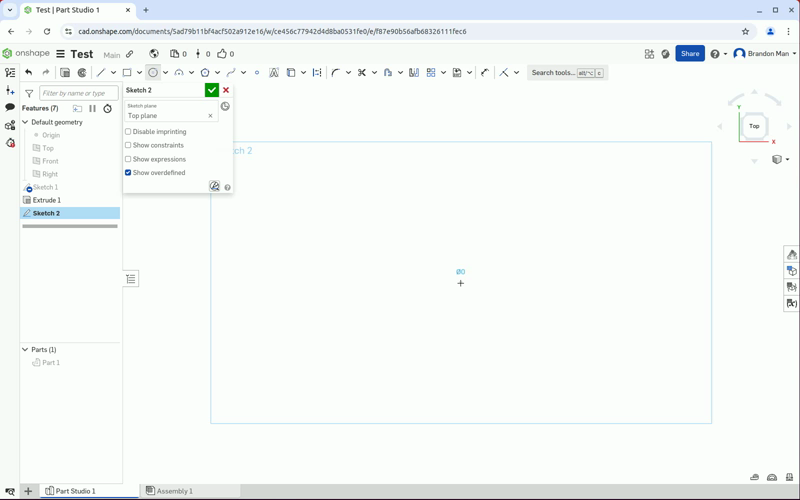
mouse_move(476, 282)
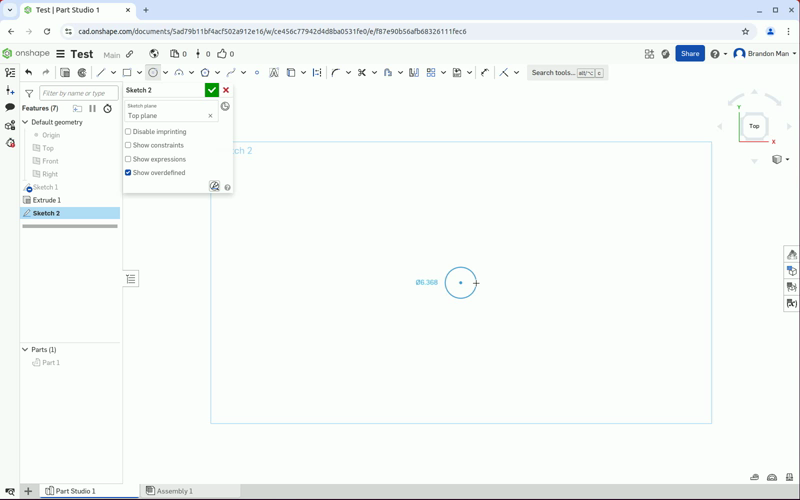
click(476, 282)
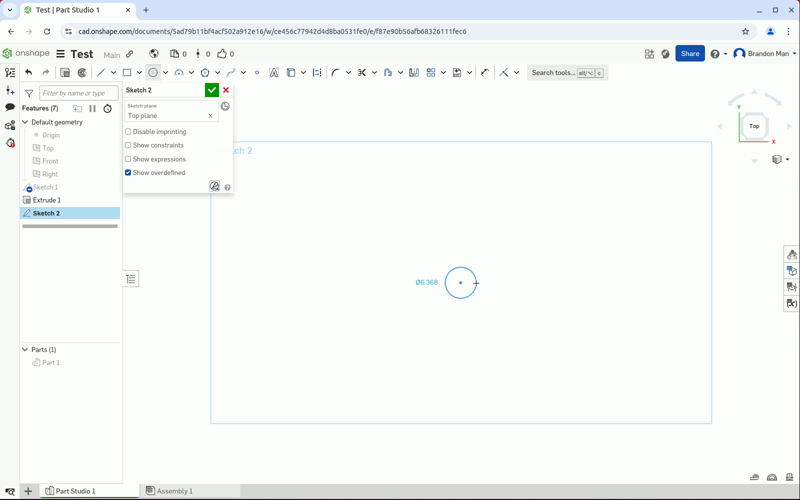
key(esc)
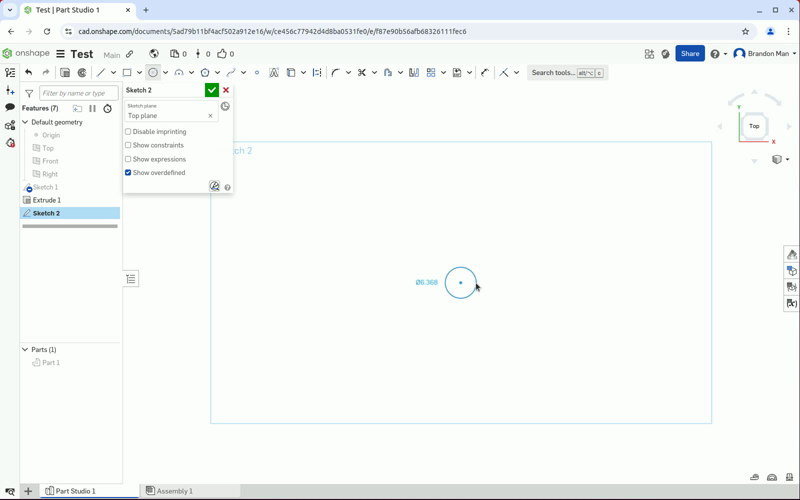
key(c)
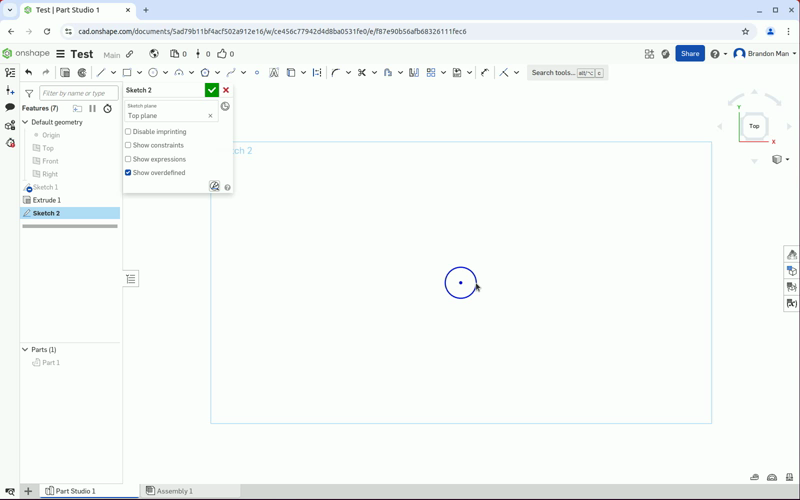
key_down(shift)
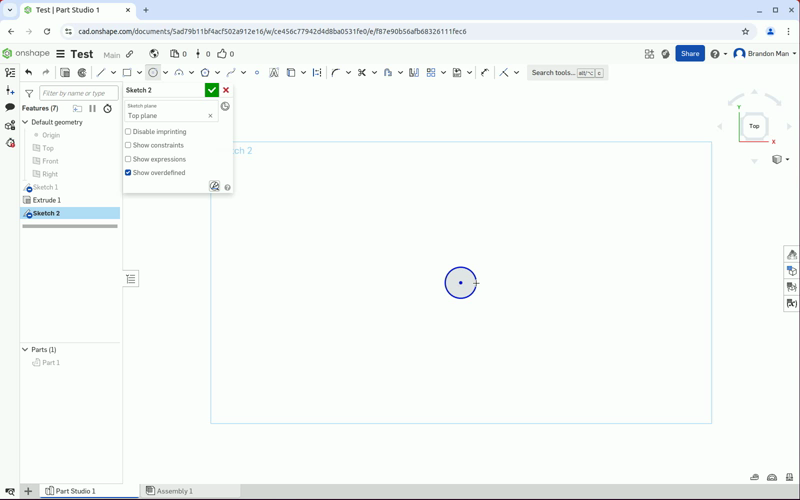
mouse_move(460, 282)
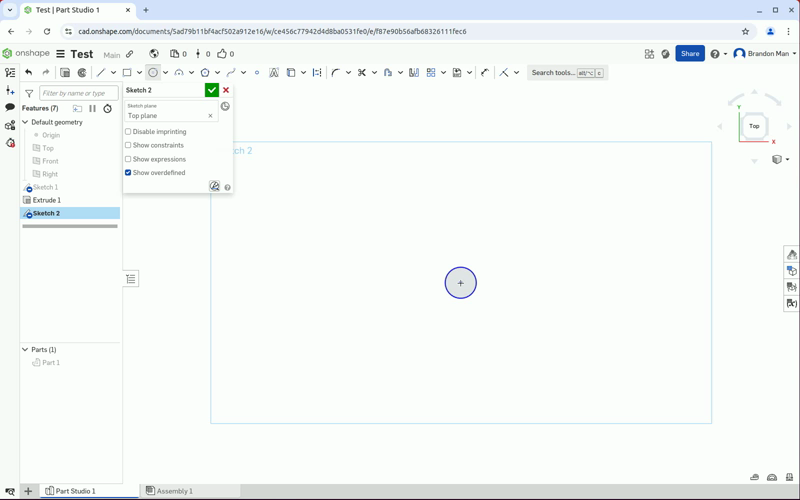
click(460, 282)
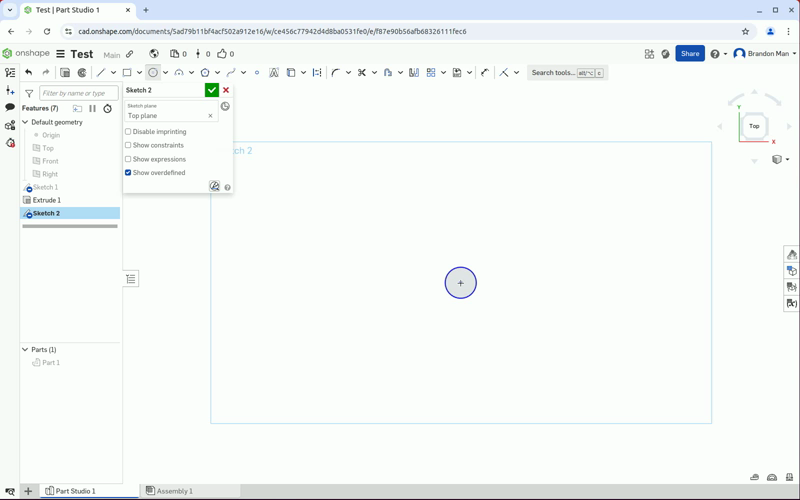
key_up(shift)
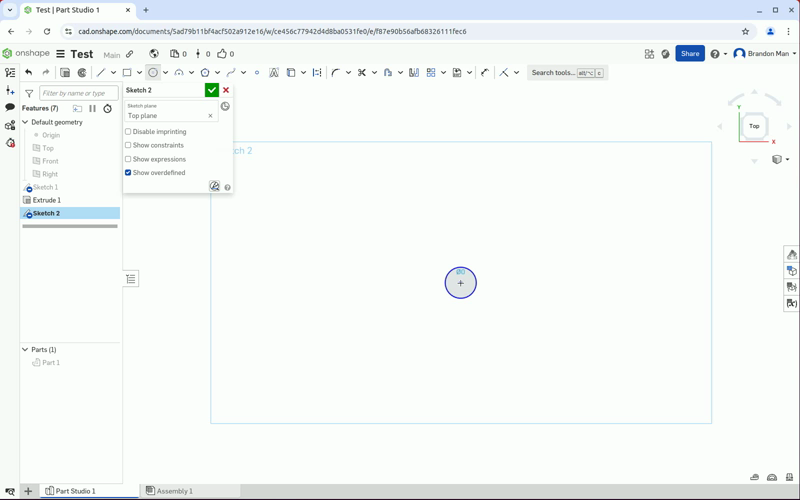
mouse_move(469, 282)
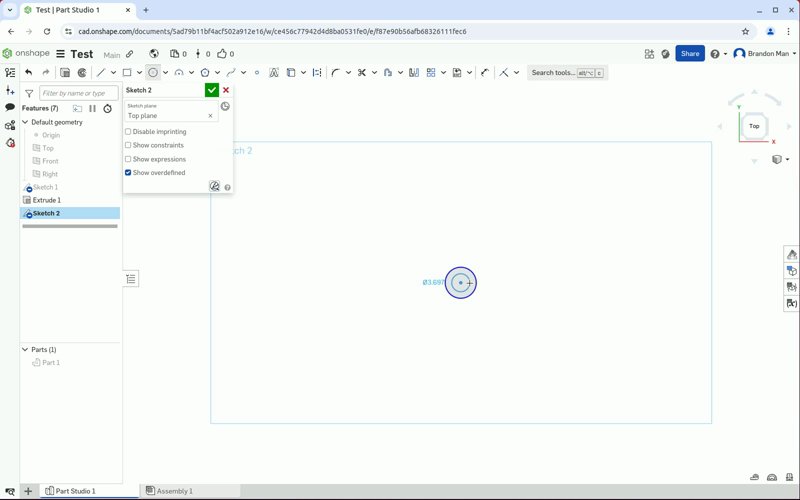
click(469, 282)
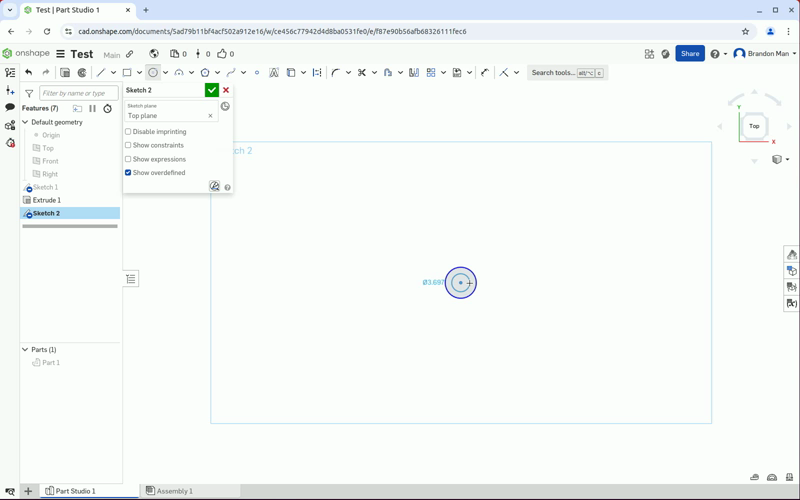
key(esc)
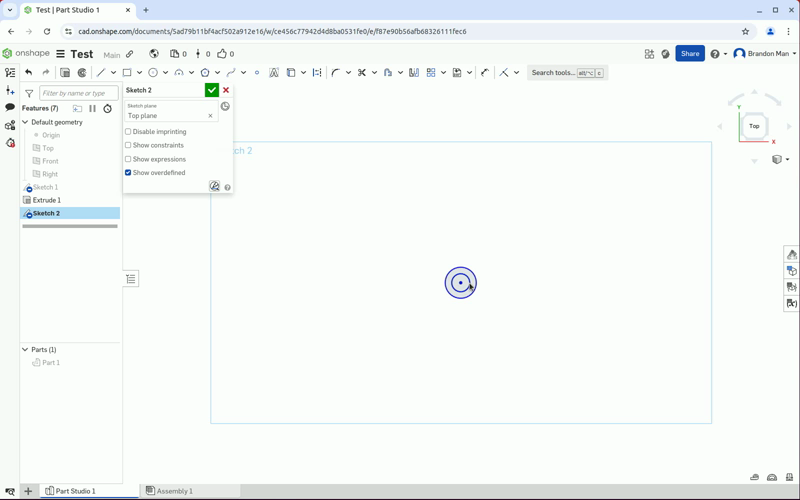
mouse_move(467, 295)
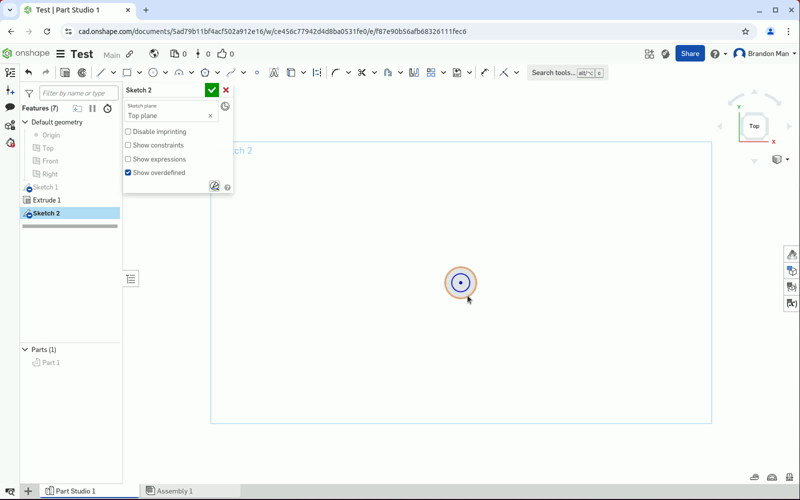
scroll(6)
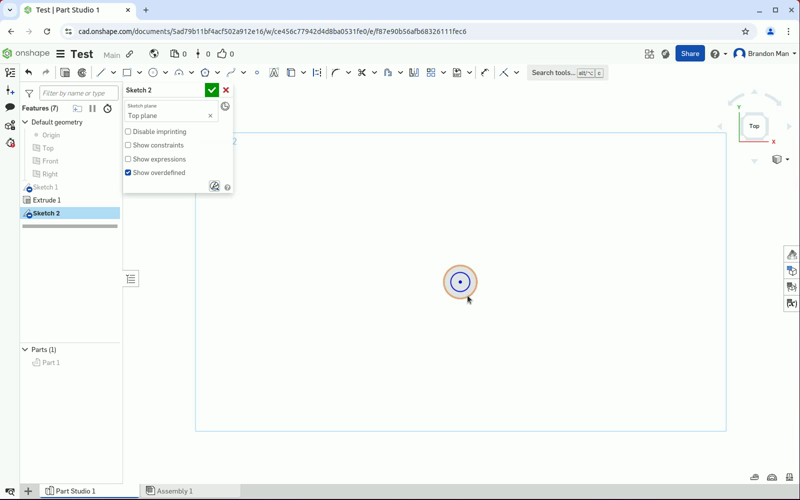
scroll(6)
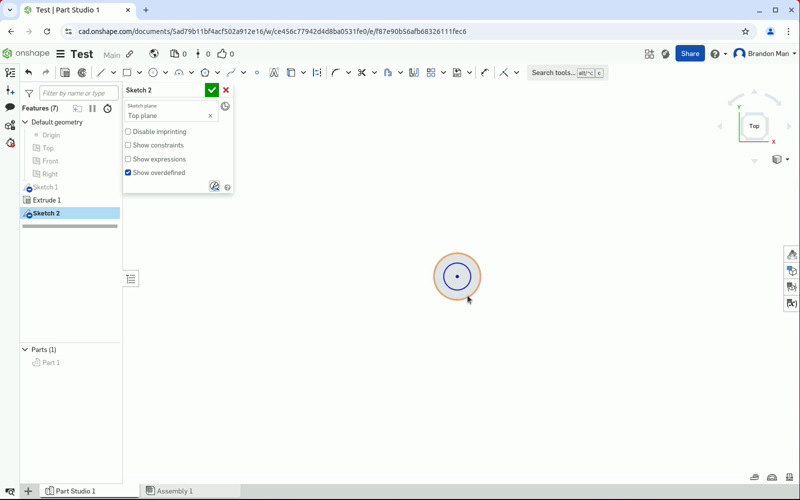
scroll(6)
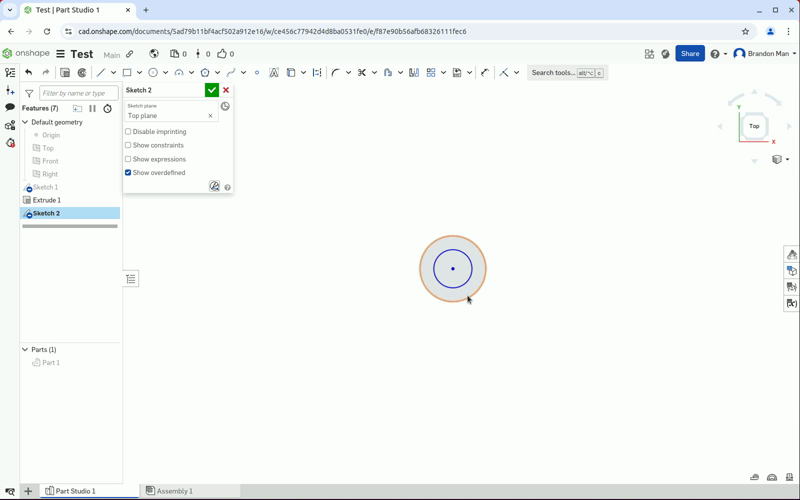
scroll(6)
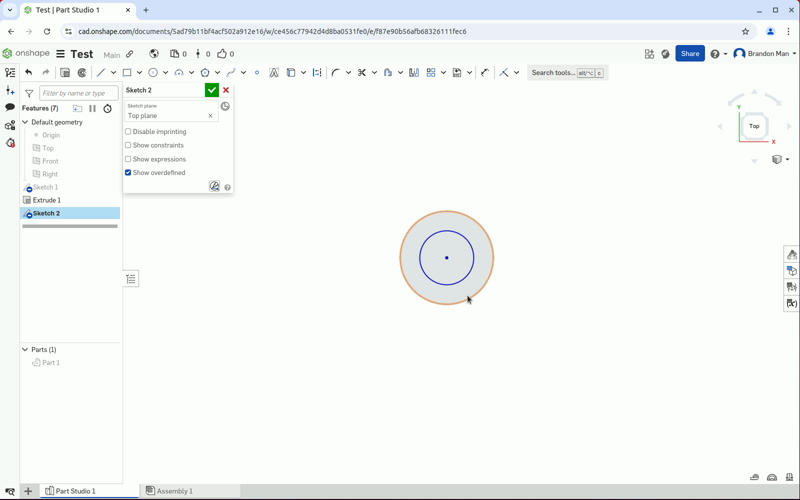
scroll(6)
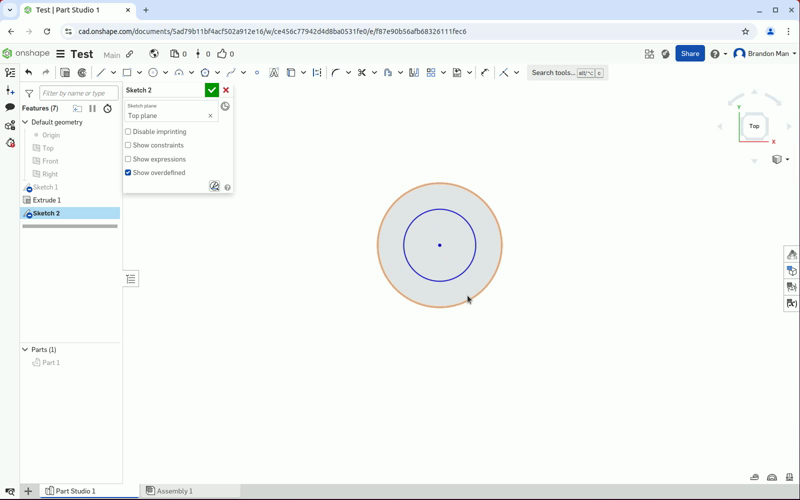
scroll(6)
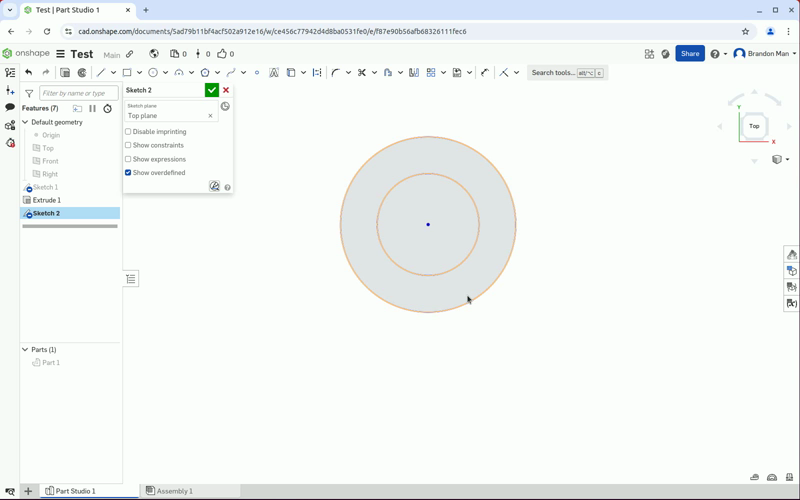
scroll(6)
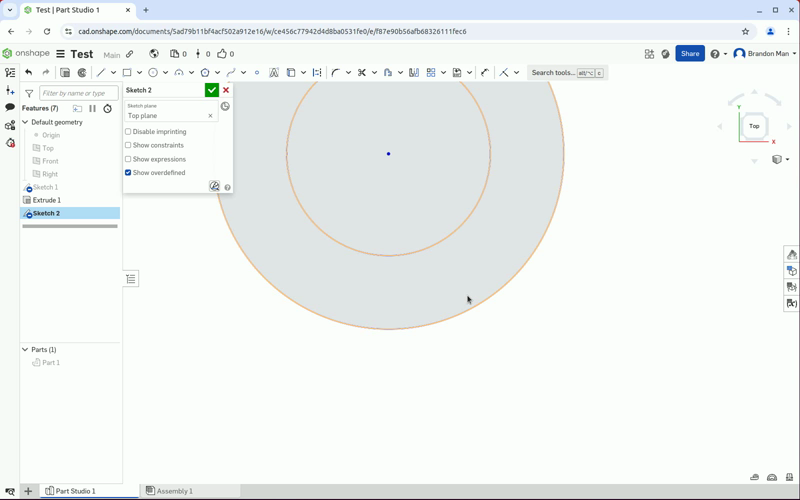
click(467, 295)
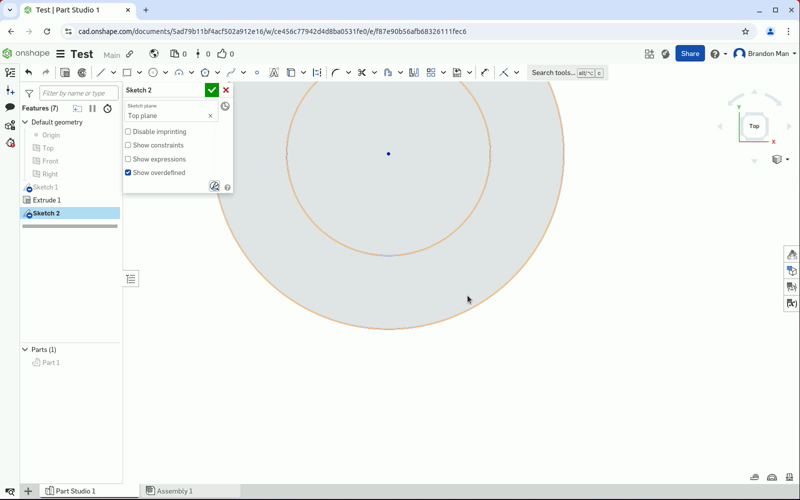
scroll(-6)
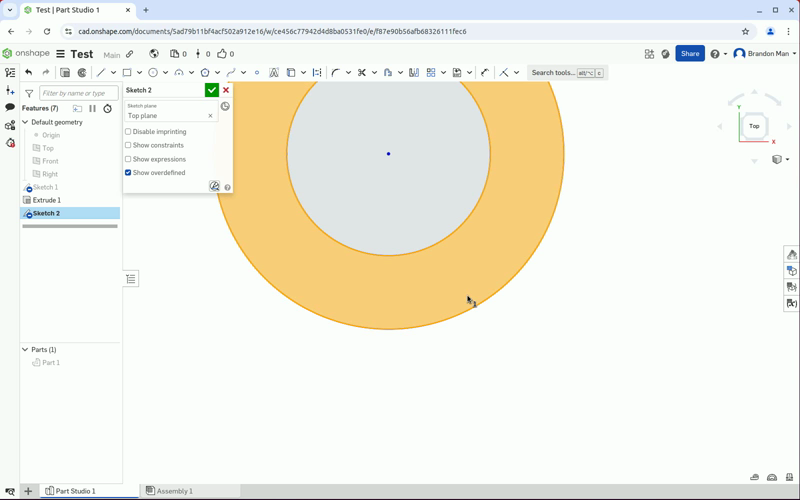
scroll(-6)
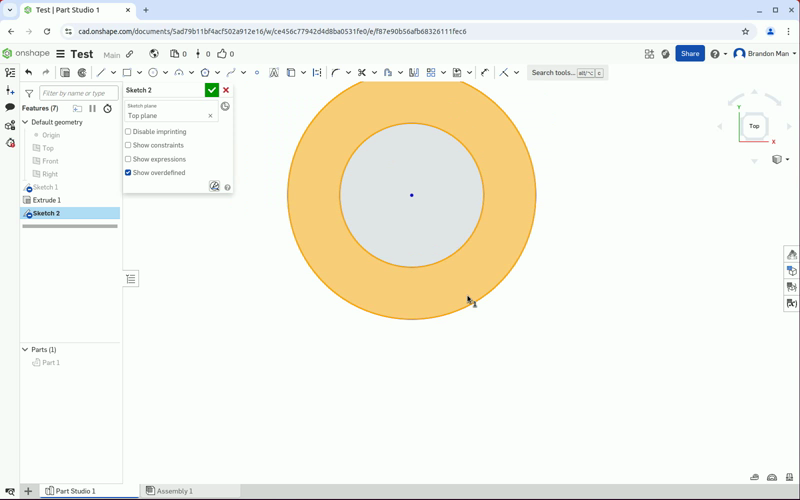
scroll(-6)
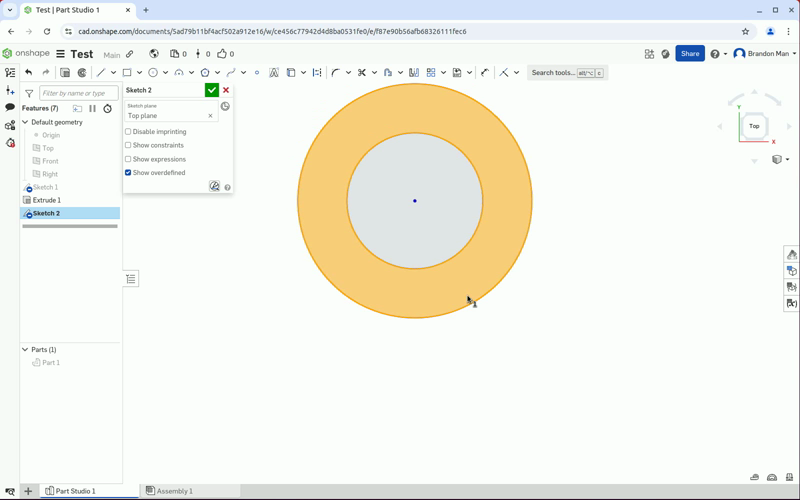
scroll(-6)
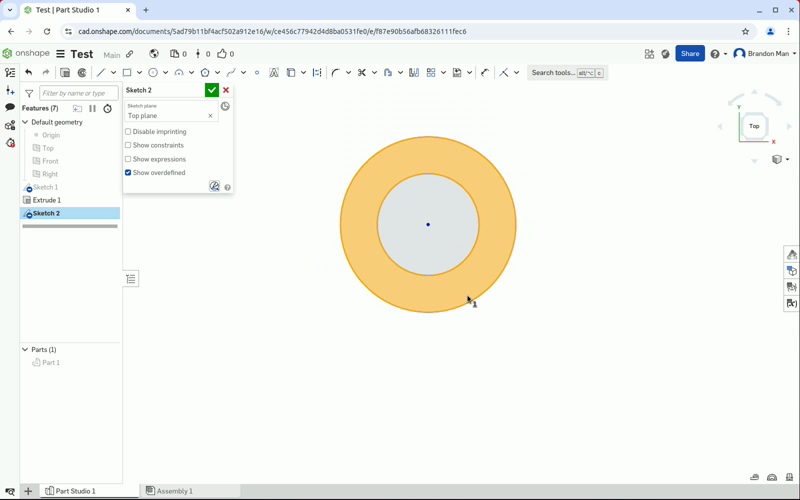
scroll(-6)
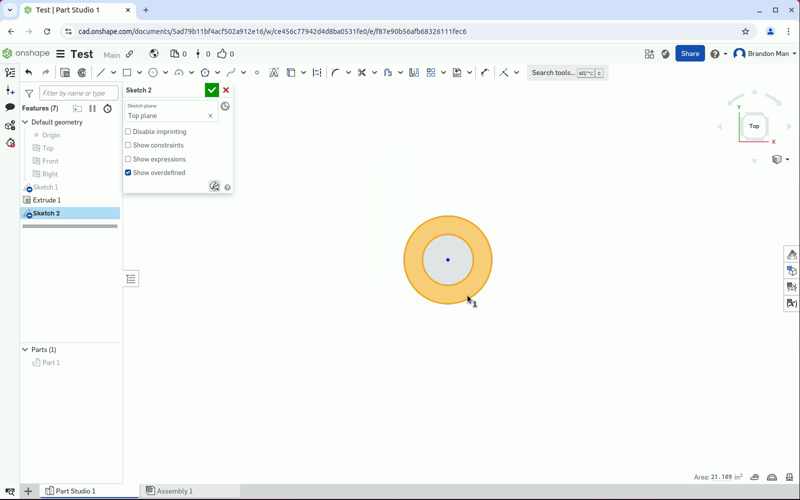
scroll(-6)
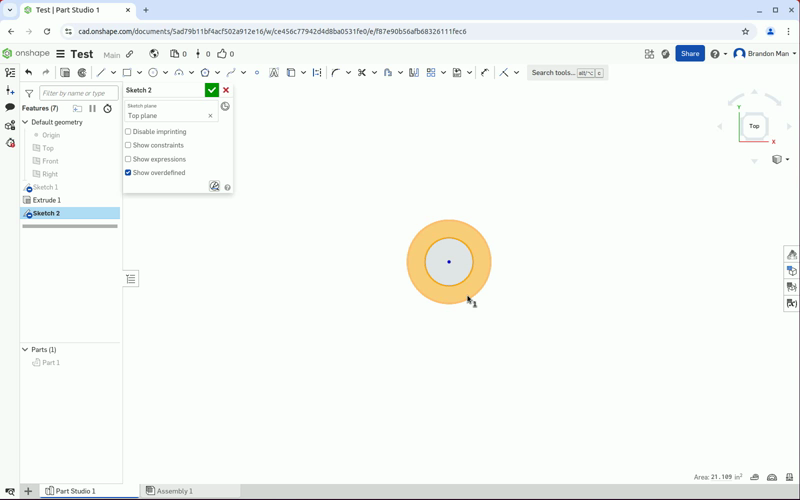
scroll(-6)
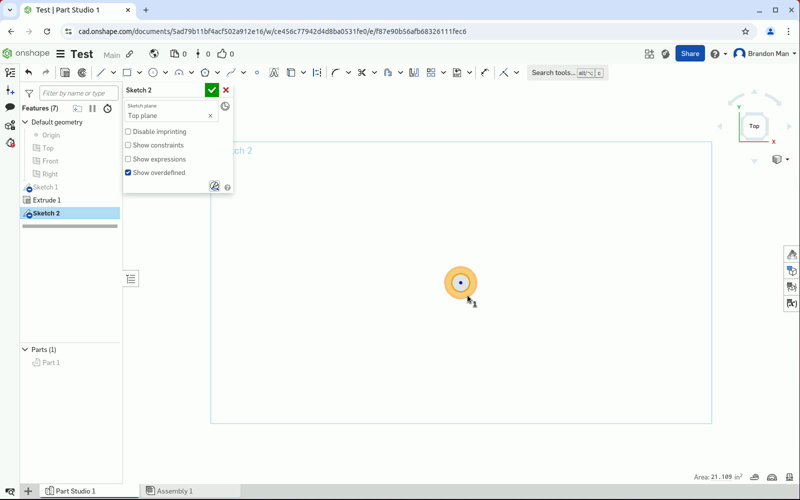
mouse_move(73, 352)
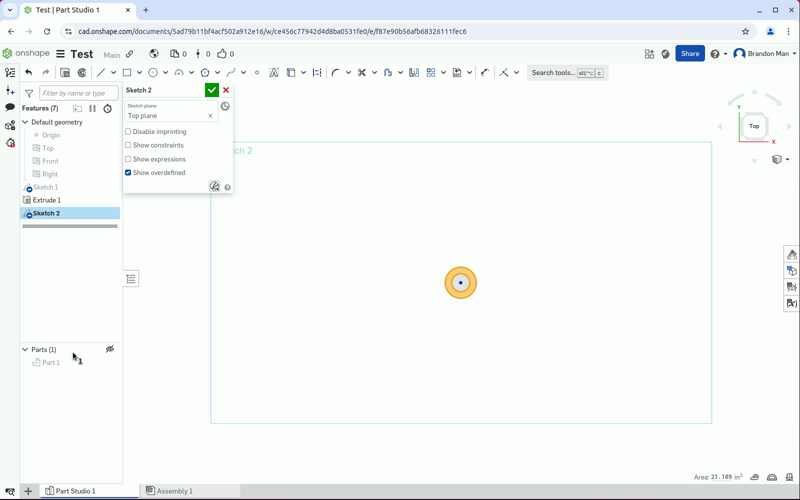
key(shift+y)
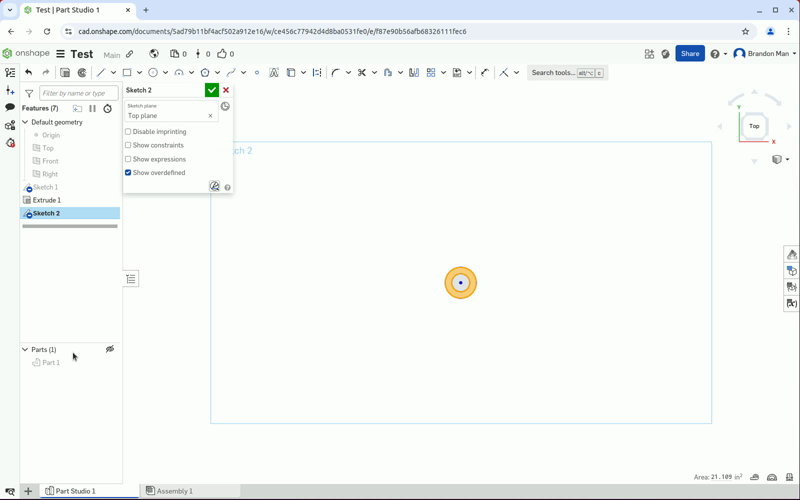
key(shift+e)
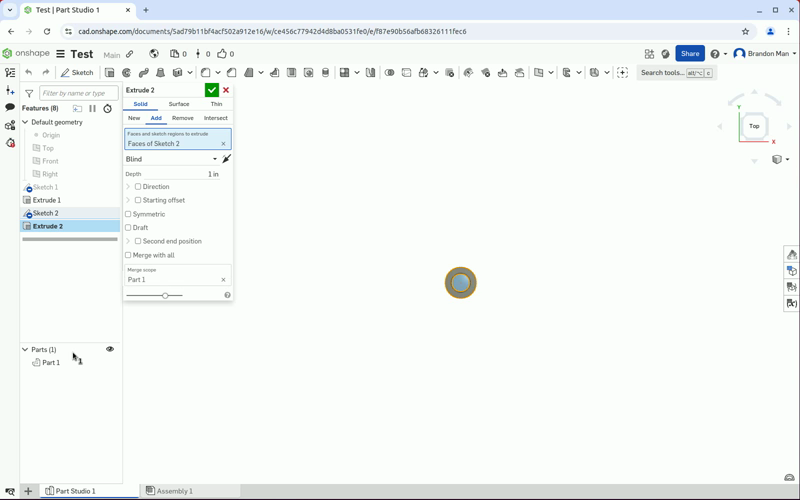
mouse_move(143, 106)
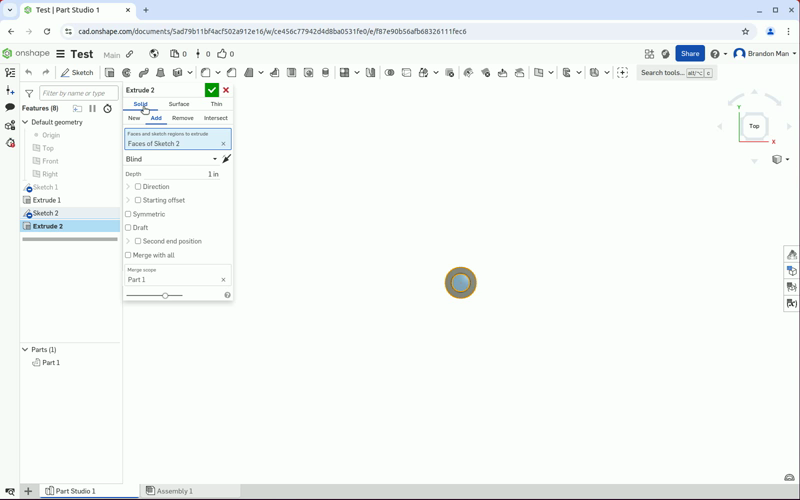
click(143, 106)
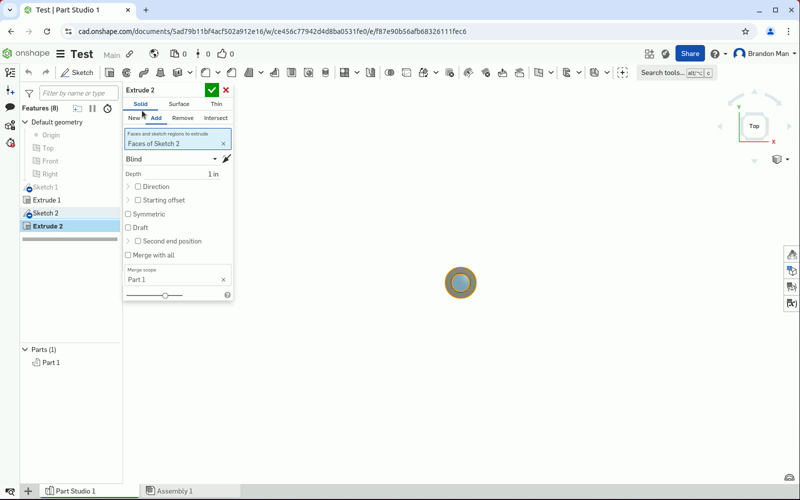
mouse_move(137, 120)
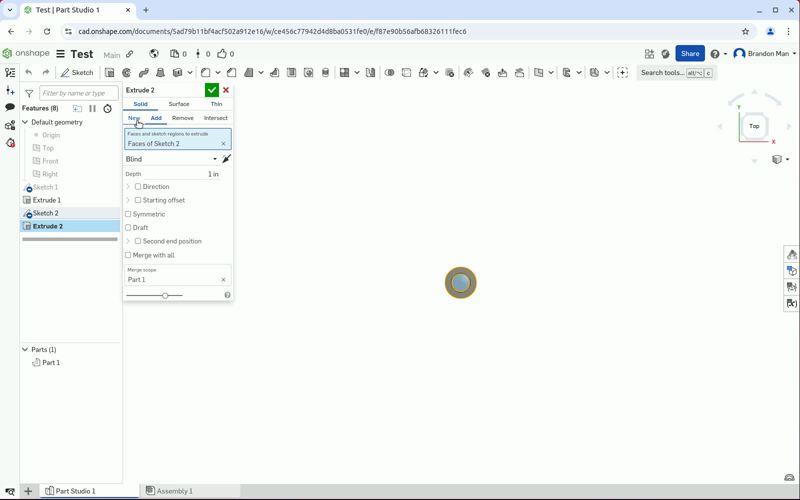
click(137, 120)
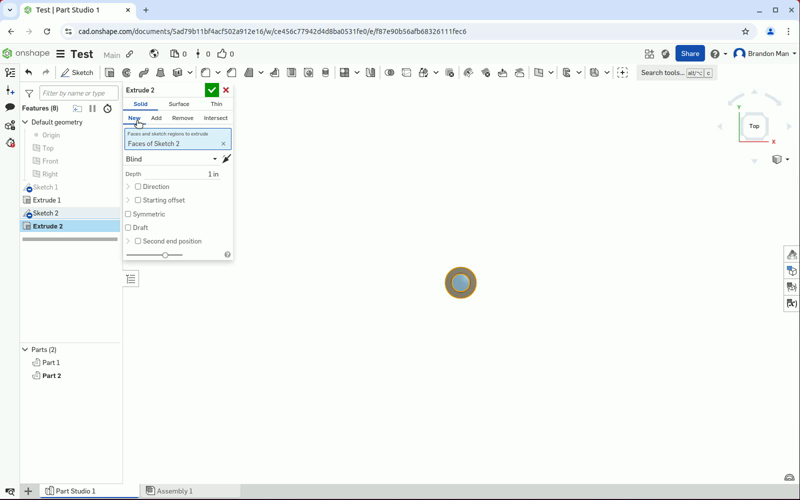
key(tab, 4)
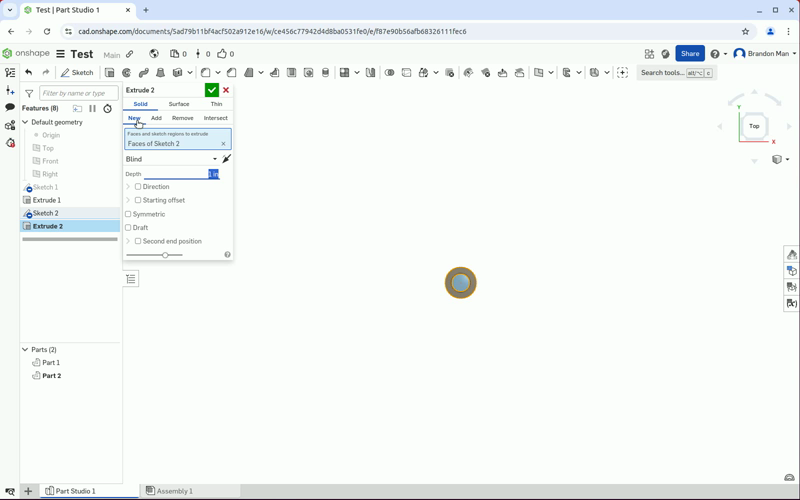
text(23.108)
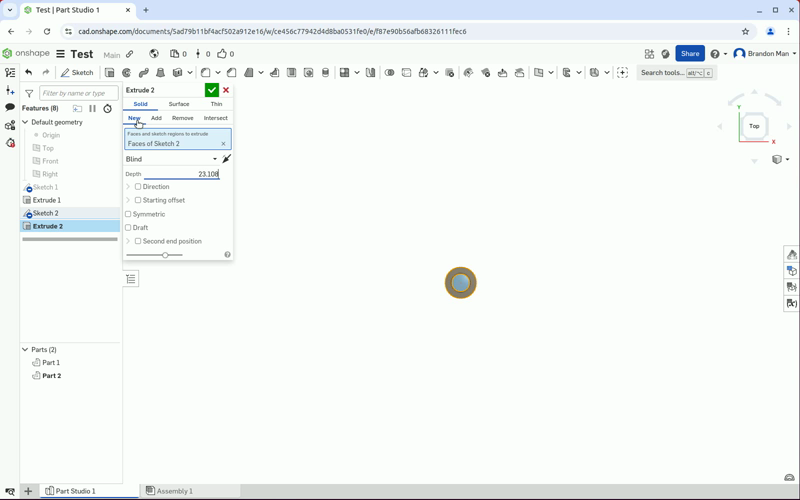
key(tab, 3)
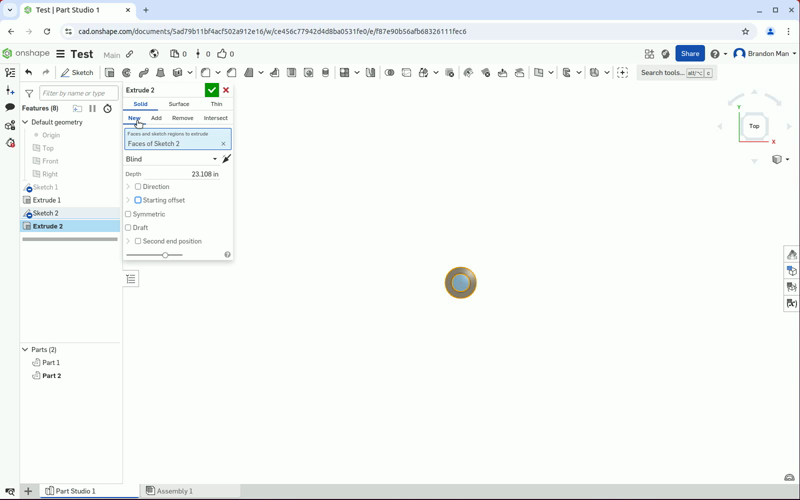
key(tab, 2)
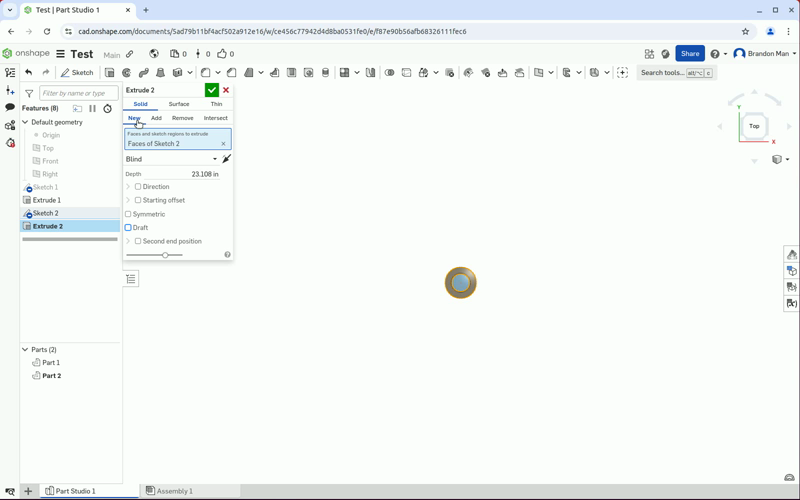
key(space)
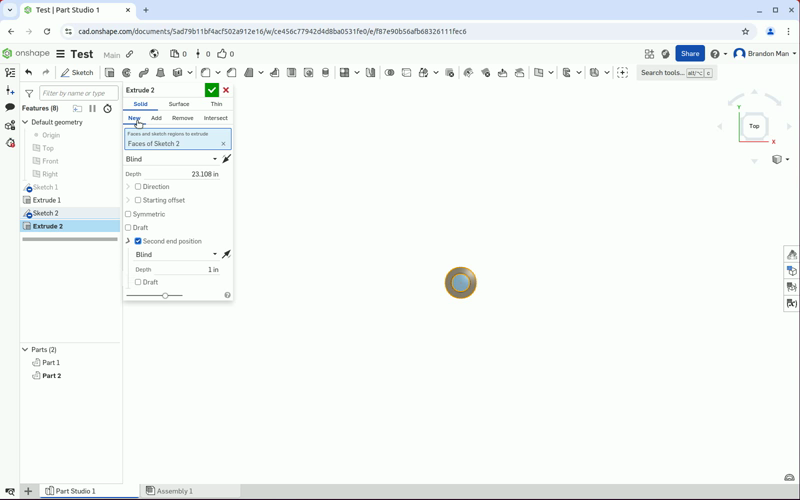
key(tab, 3)
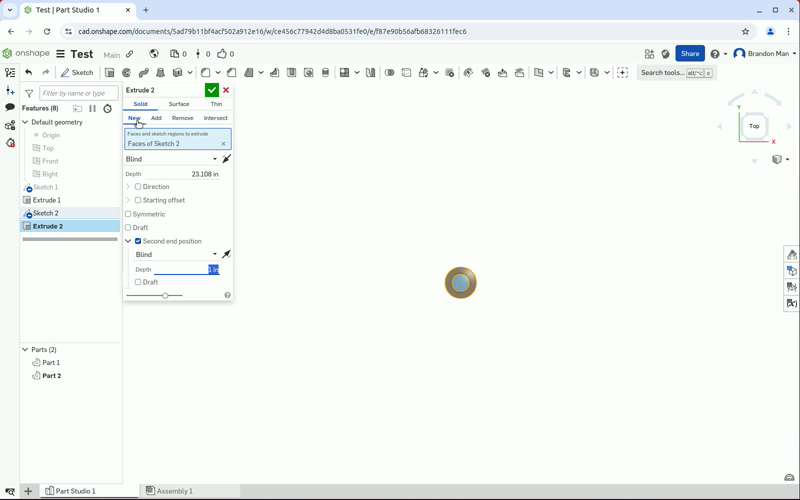
text(22.145)
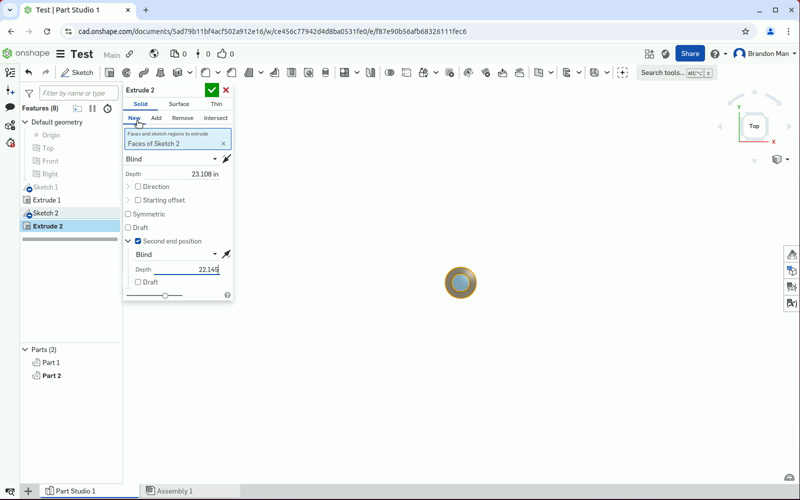
key(enter)
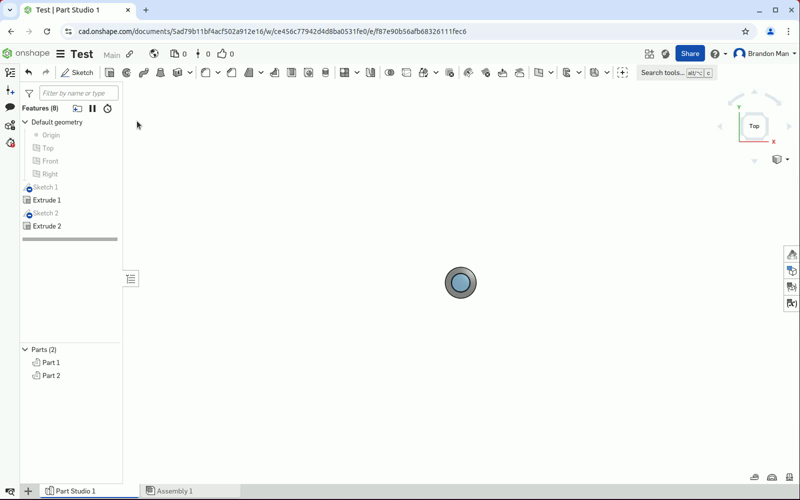
key(shift+h)
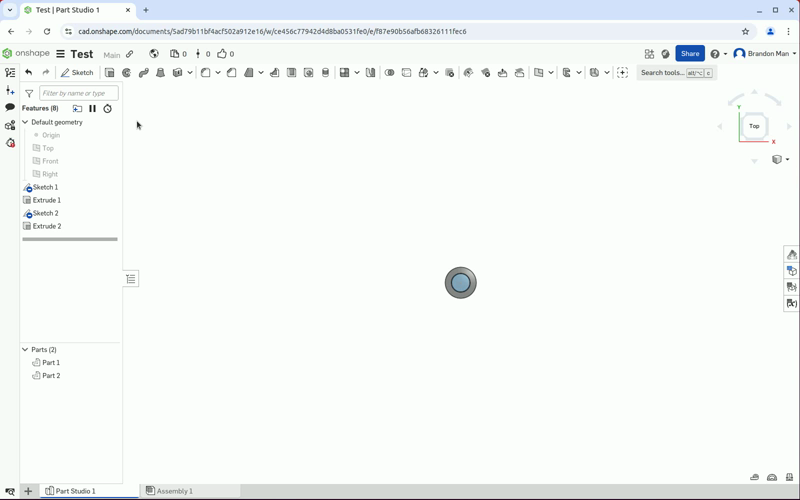
key(shift+h)
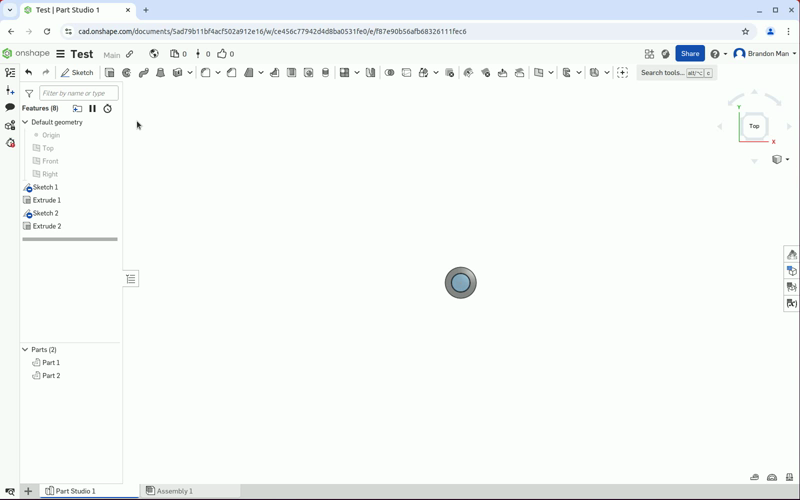
key(shift+7)
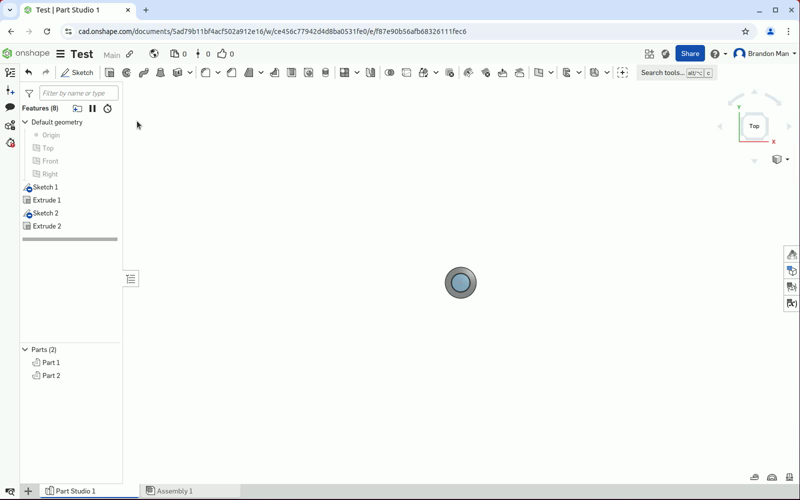
key(up, 3)
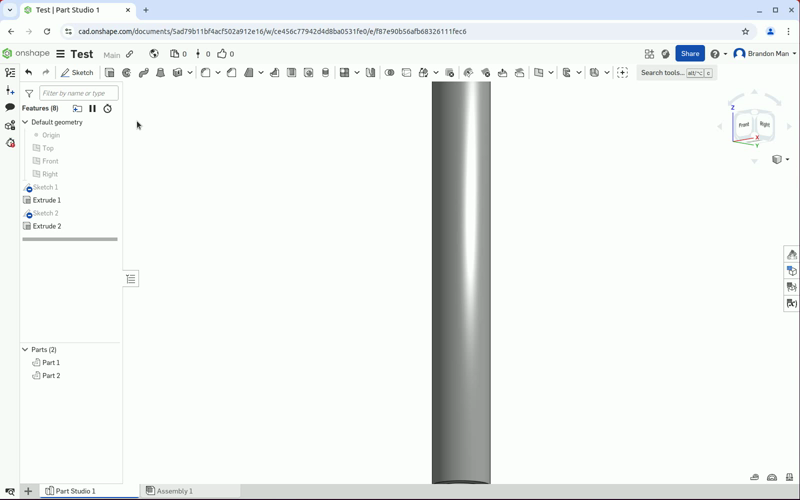
key(left, 3)
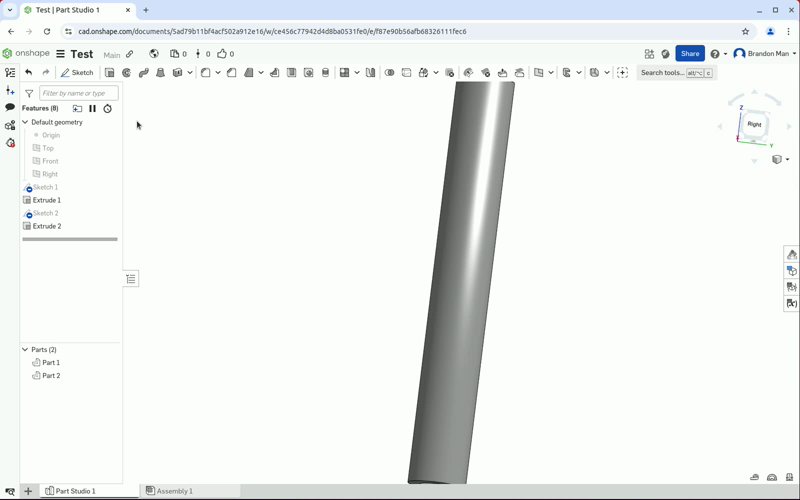
key(right, 3)
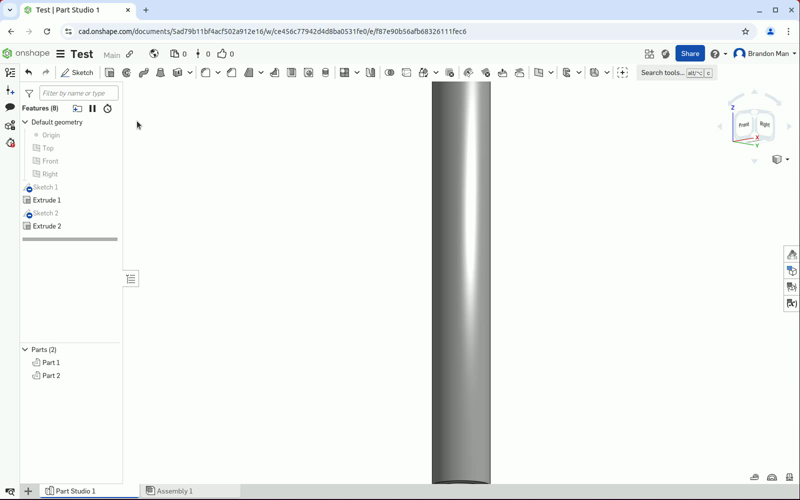
key(down, 3)
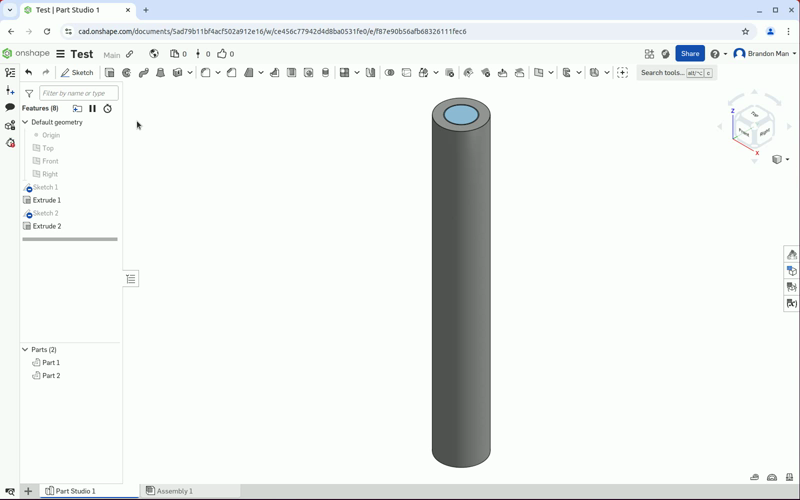
mouse_move(73, 189)
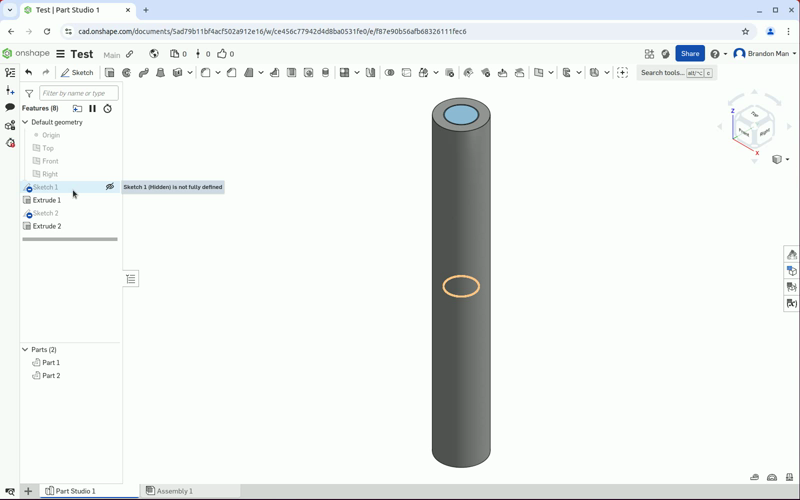
click(73, 189)